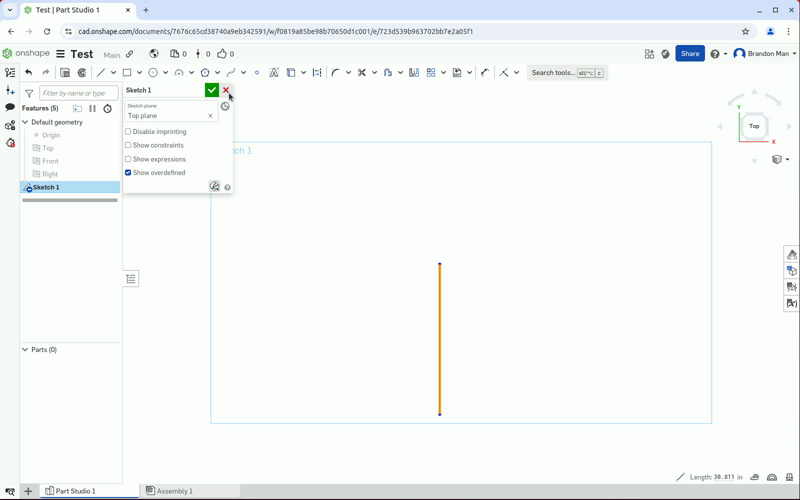
key(shift+h)
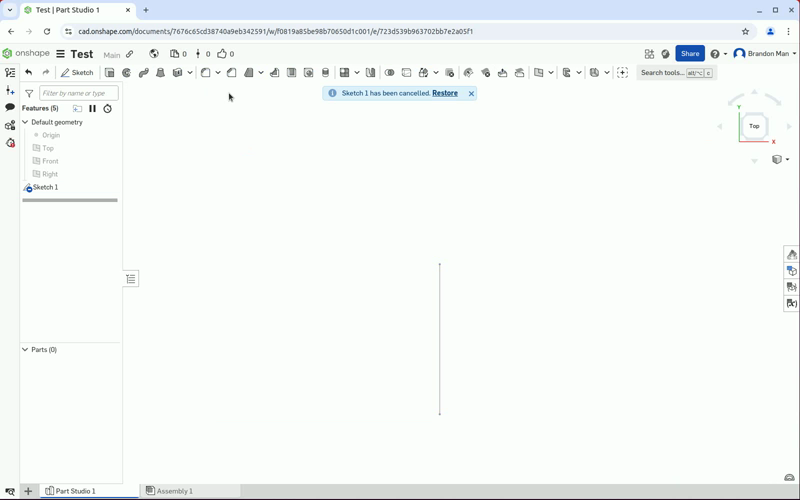
key(shift+s)
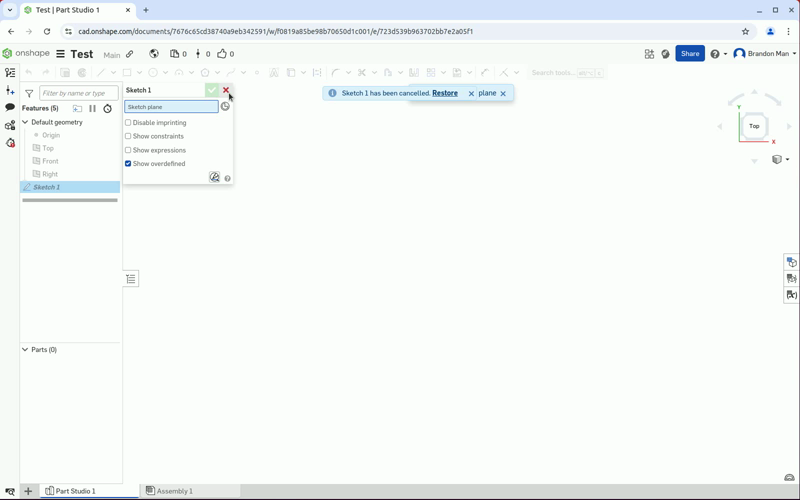
mouse_move(73, 150)
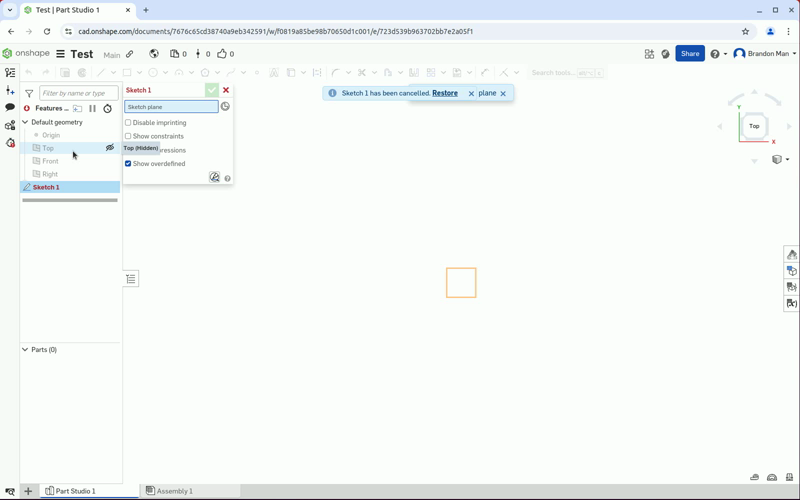
click(73, 150)
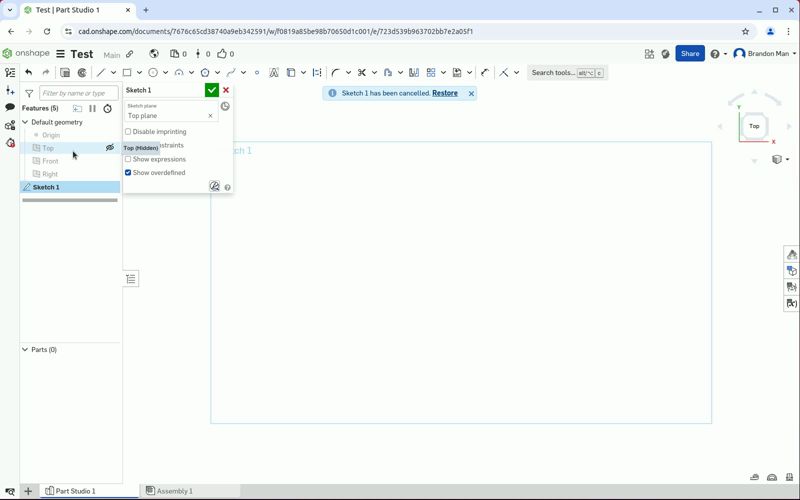
mouse_move(73, 352)
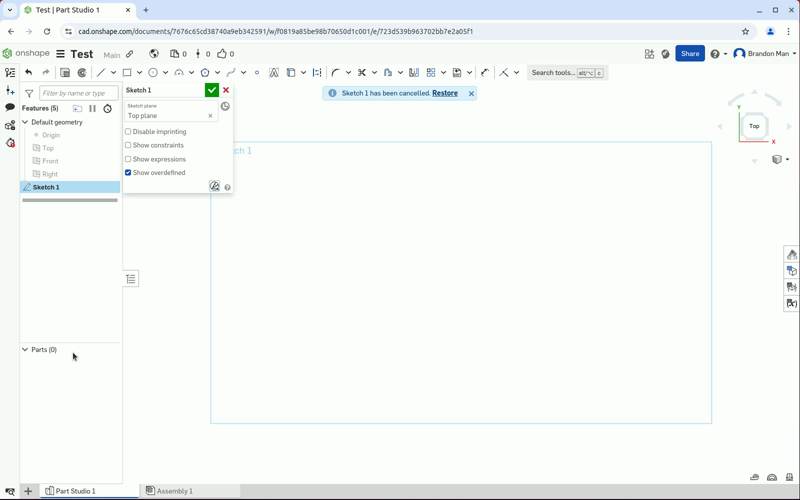
key(y)
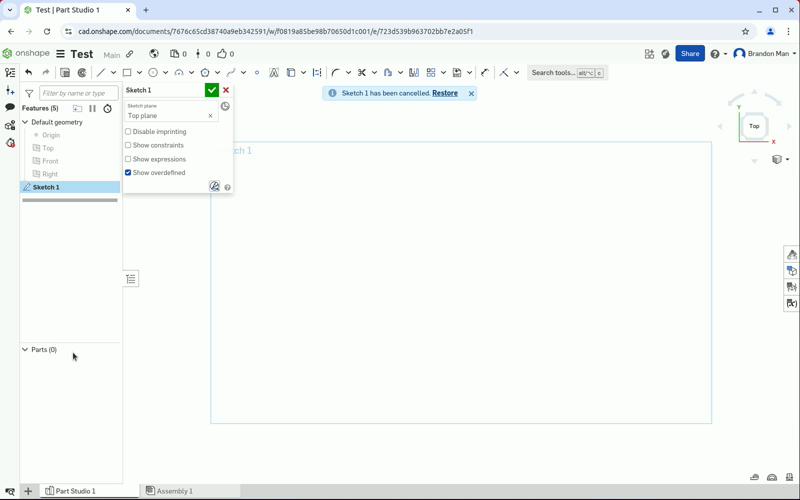
key(l)
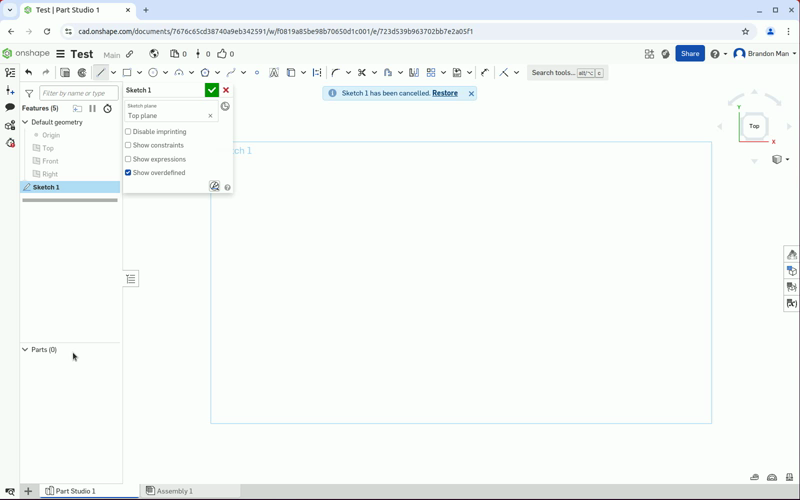
key_down(shift)
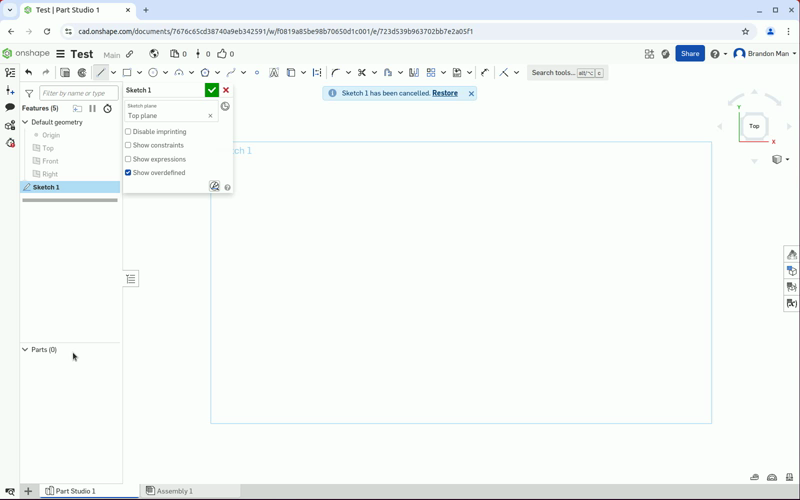
mouse_move(460, 282)
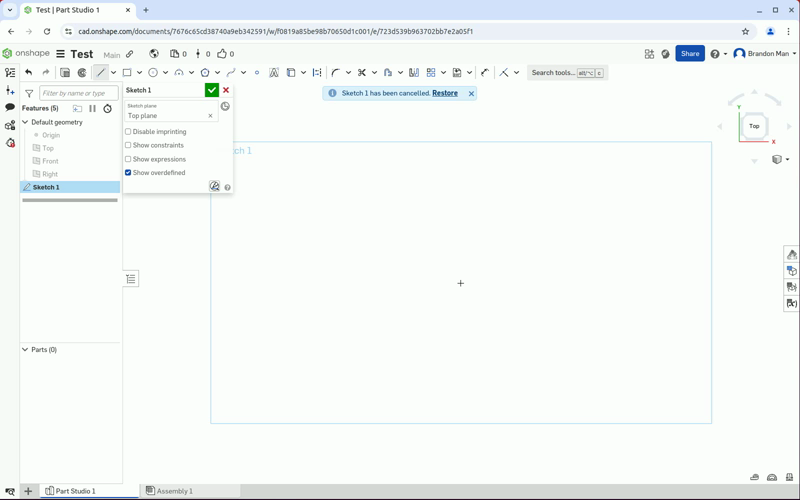
click(460, 282)
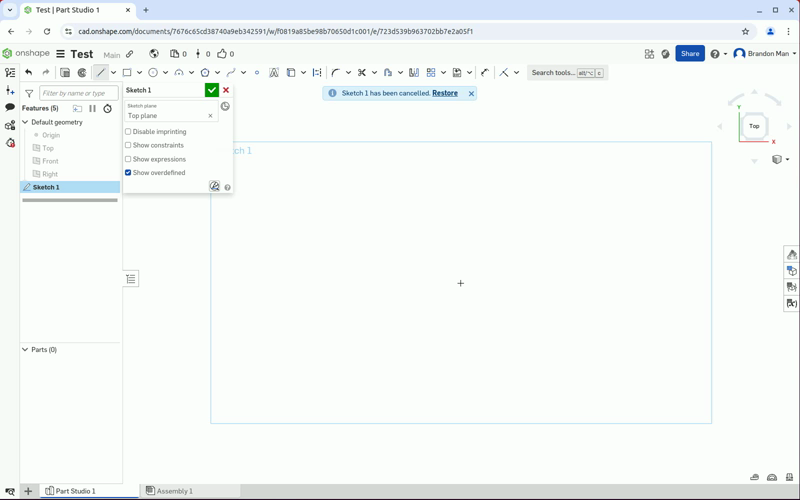
key_up(shift)
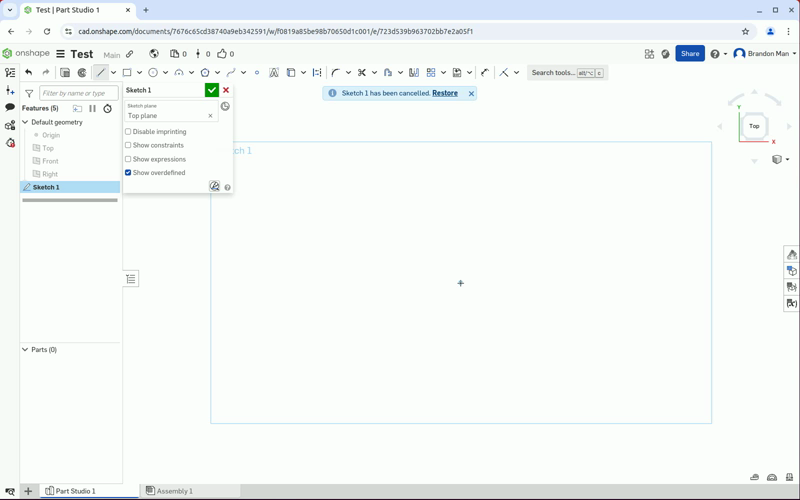
key_down(shift)
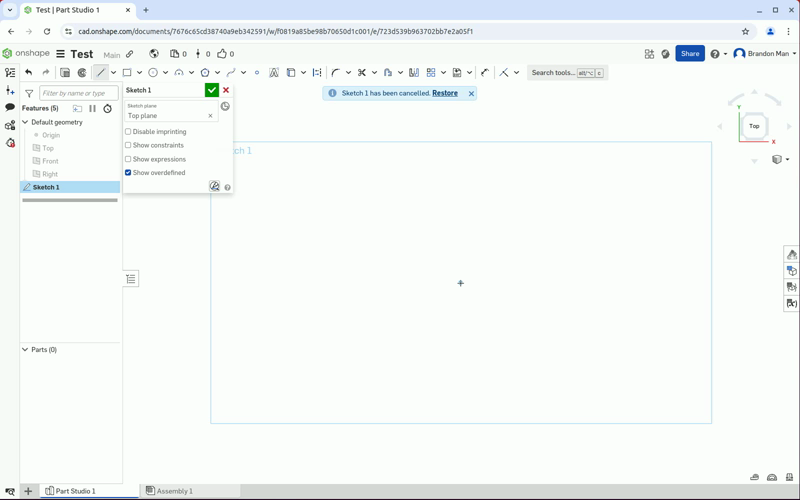
mouse_move(535, 282)
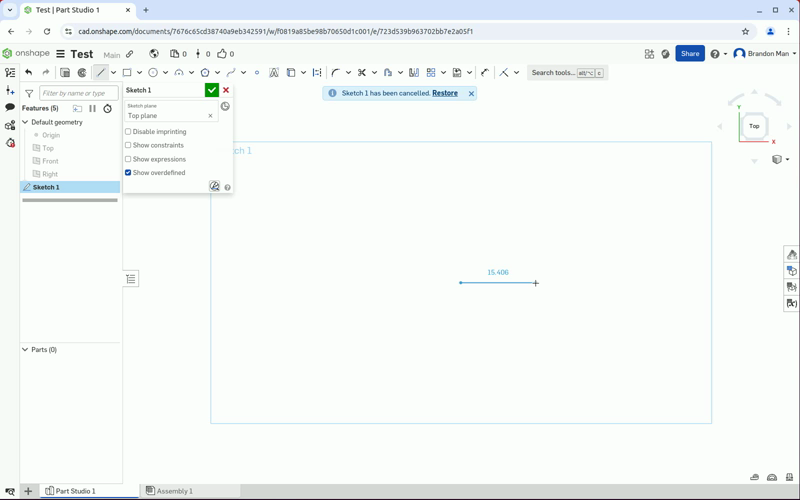
click(535, 282)
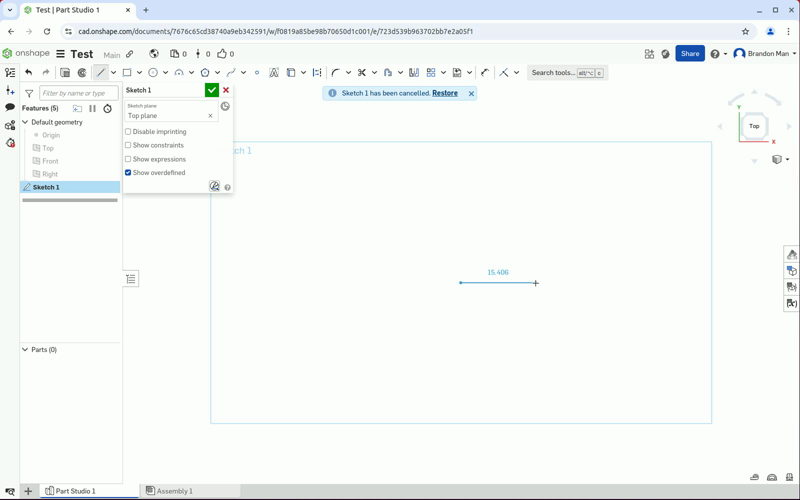
key_up(shift)
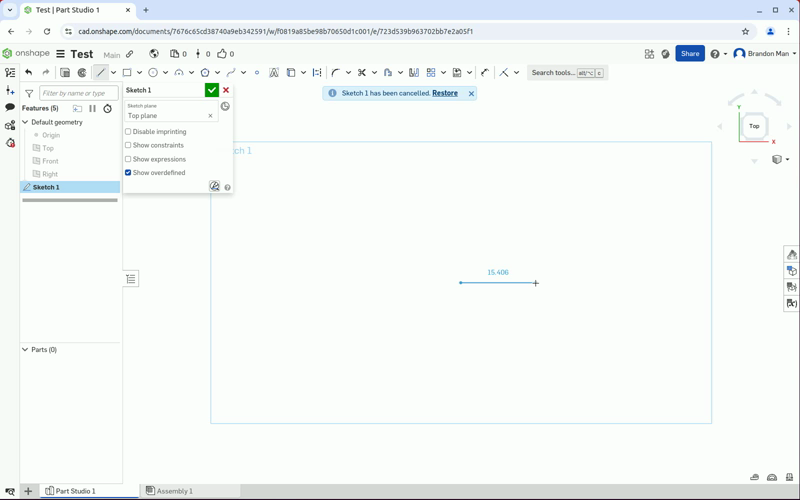
key_down(shift)
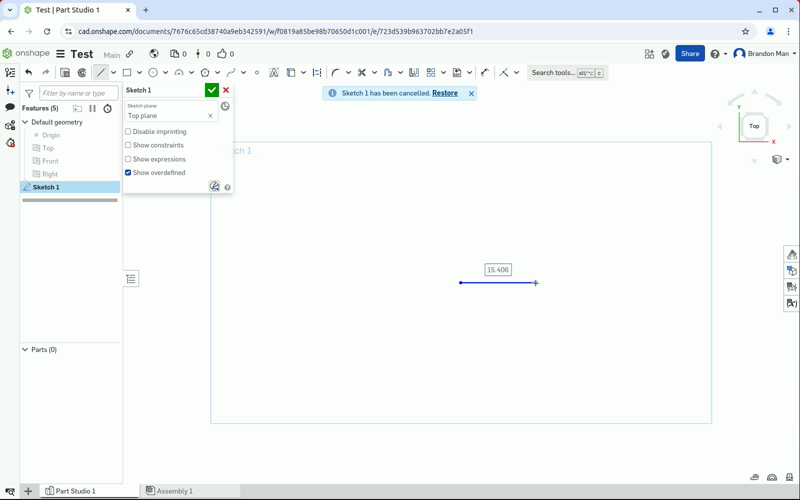
mouse_move(535, 170)
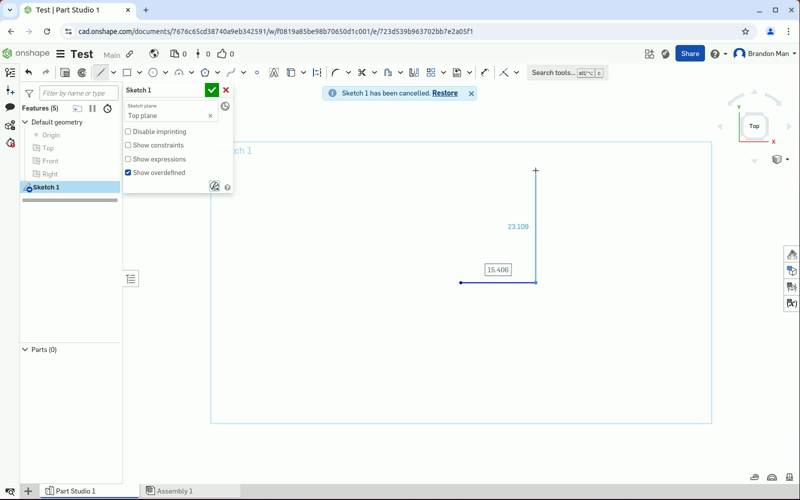
click(535, 170)
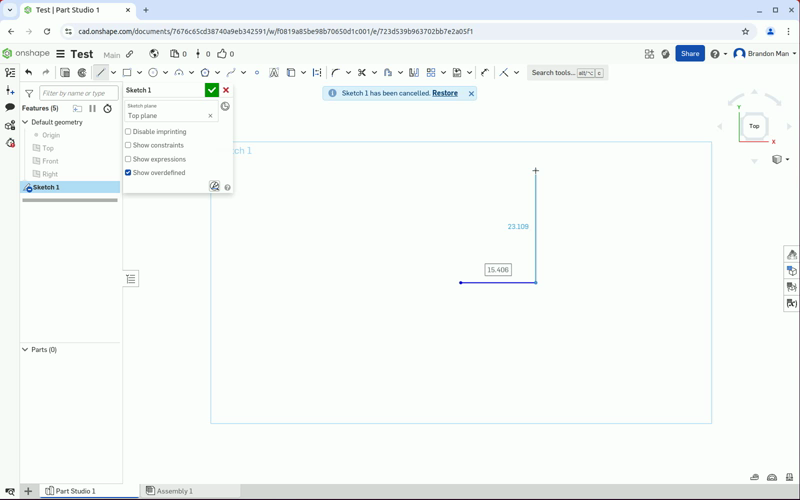
key_up(shift)
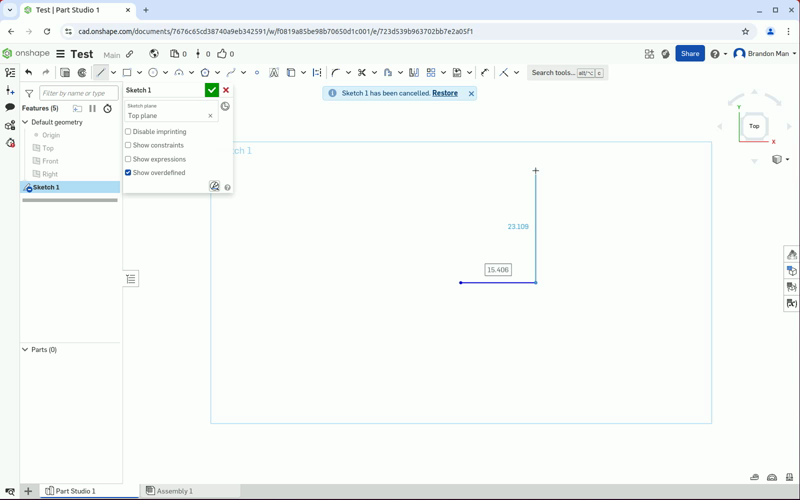
key_down(shift)
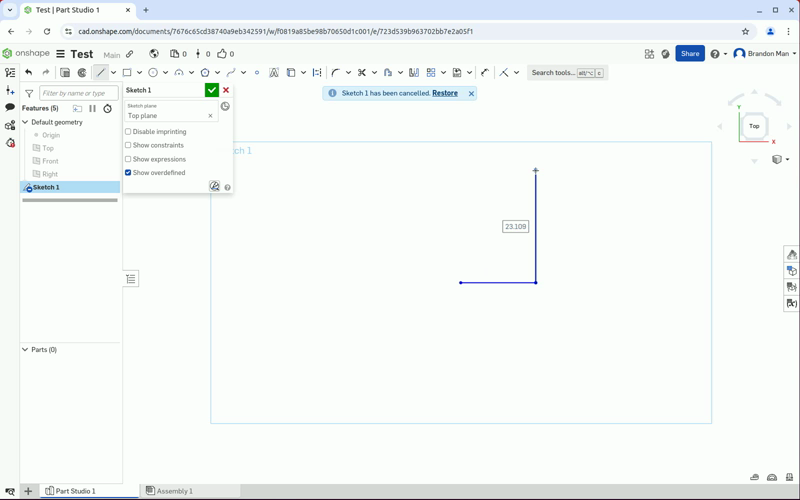
mouse_move(460, 170)
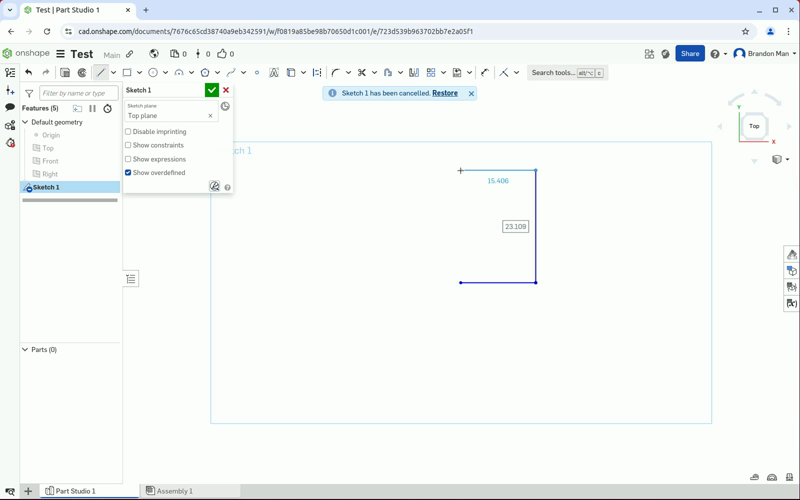
click(460, 170)
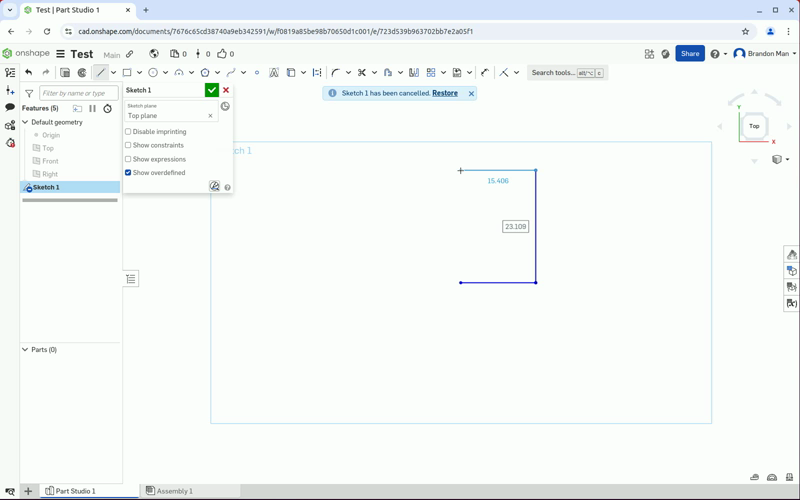
key_up(shift)
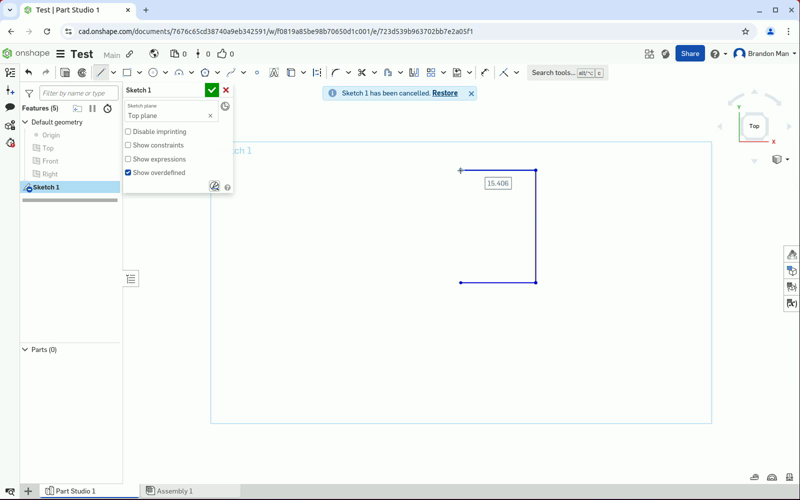
key_down(shift)
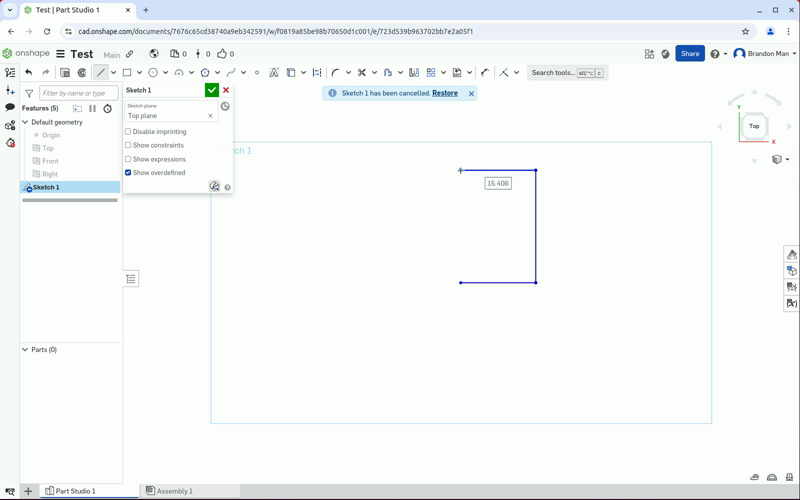
mouse_move(460, 282)
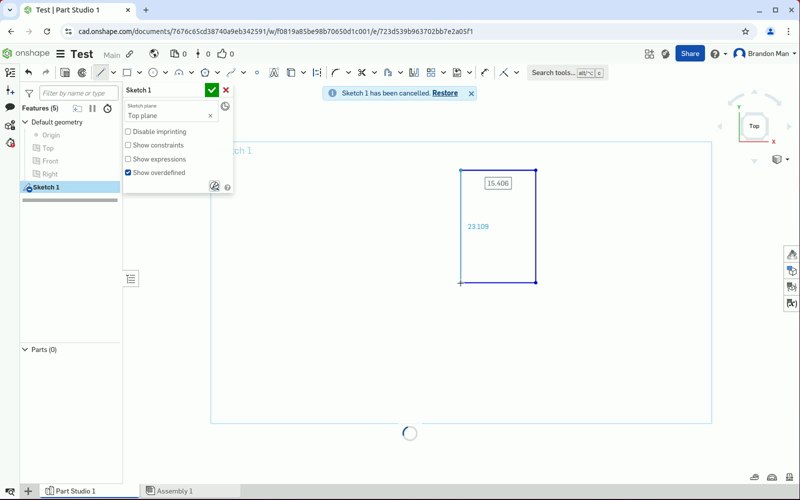
key_up(shift)
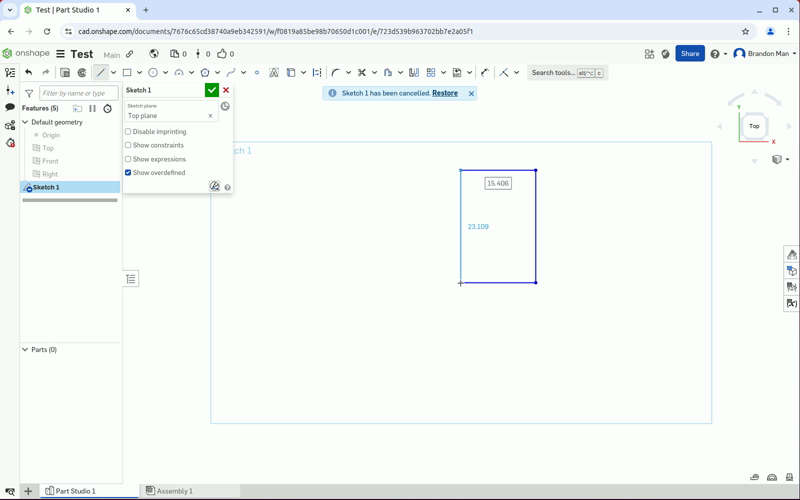
click(460, 282)
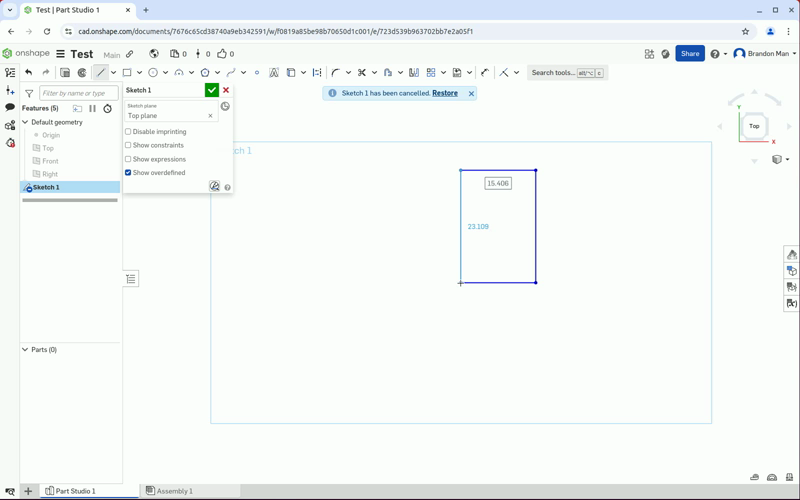
key(esc)
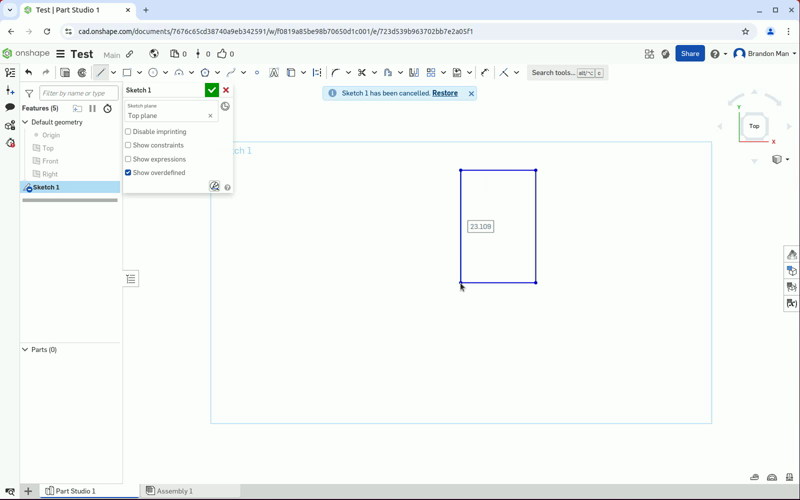
mouse_move(525, 192)
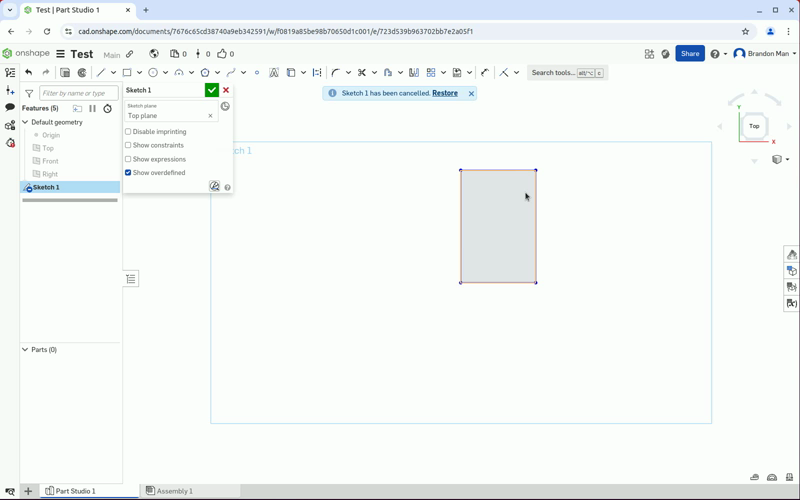
click(525, 192)
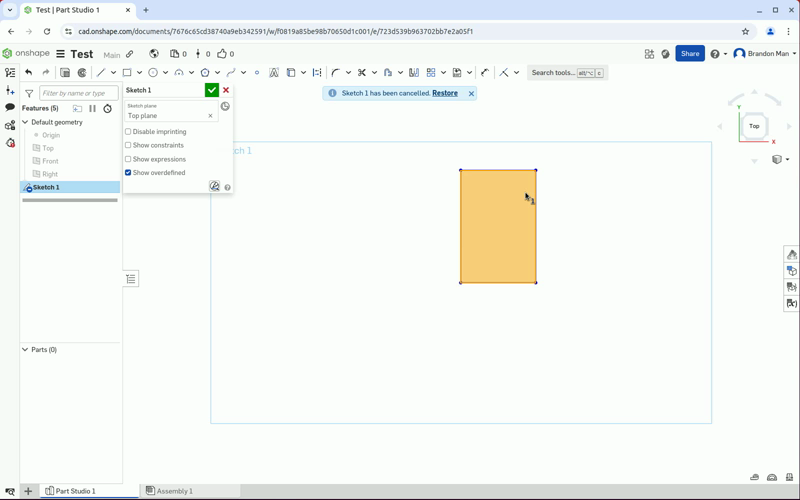
mouse_move(73, 352)
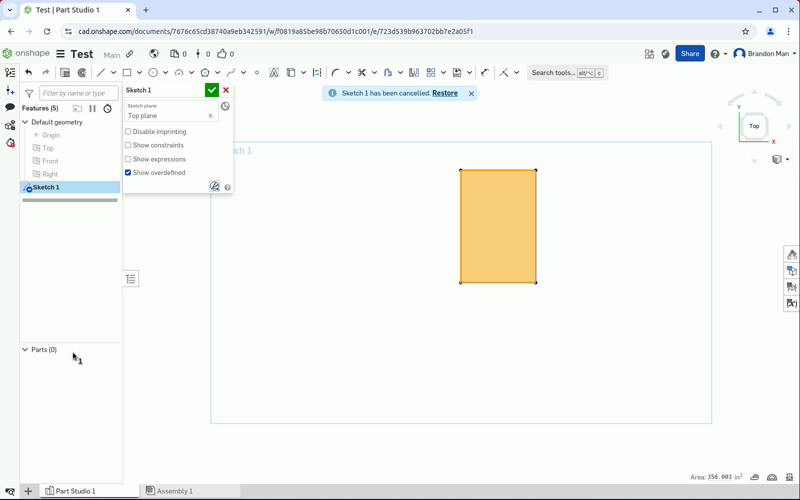
key(shift+y)
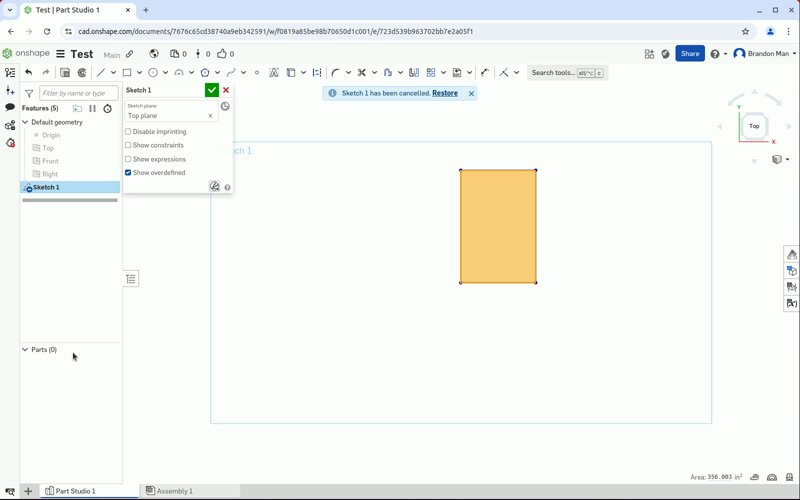
key(shift+e)
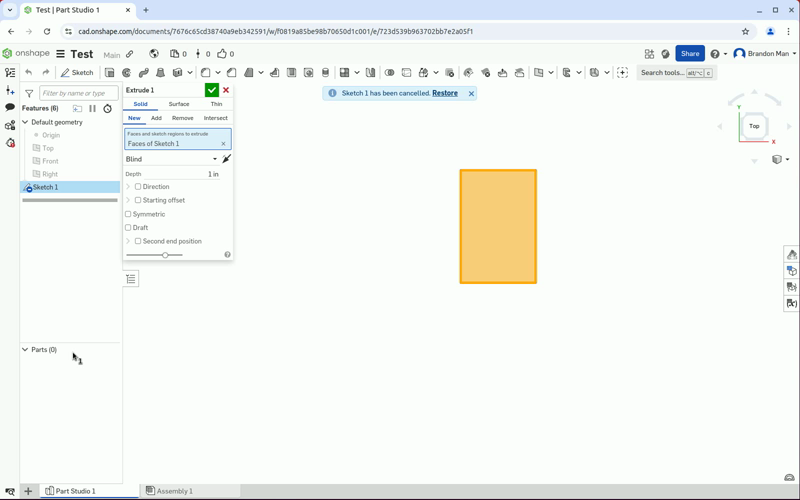
mouse_move(143, 106)
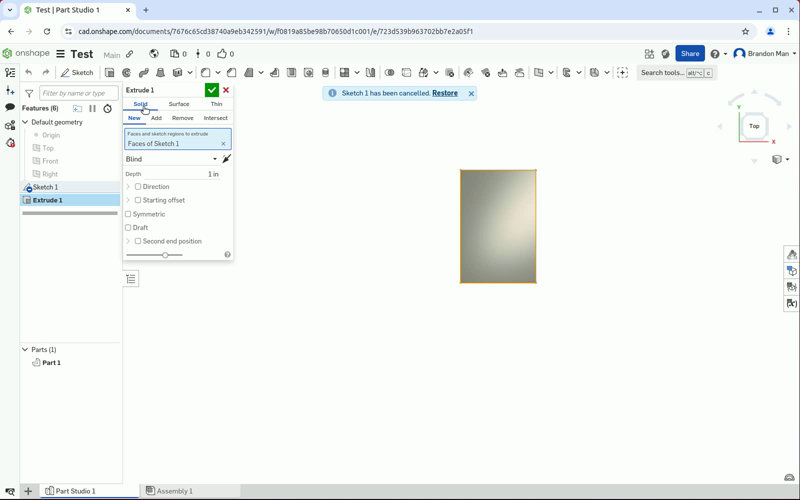
click(143, 106)
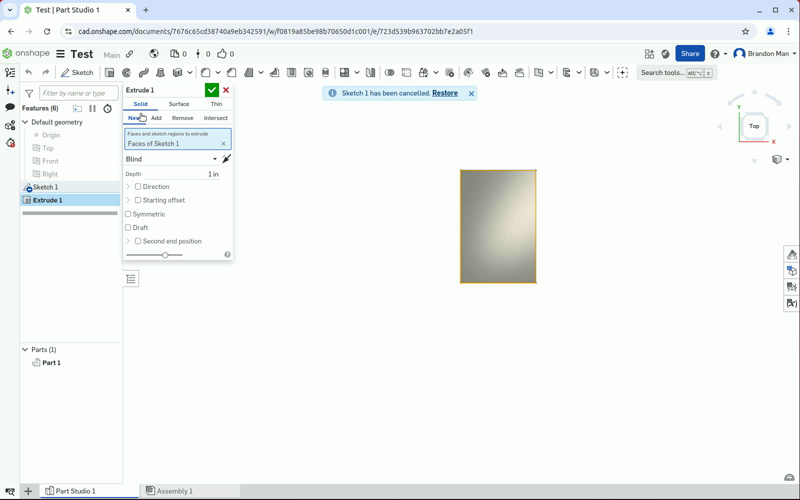
mouse_move(137, 120)
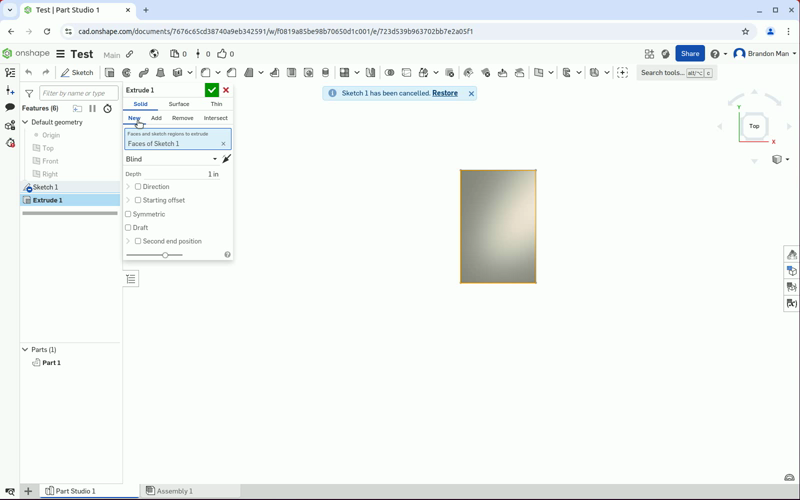
click(137, 120)
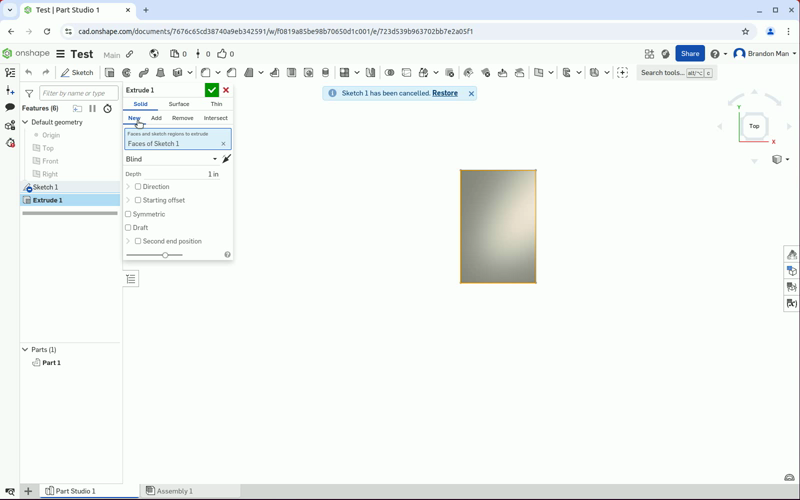
key(tab, 4)
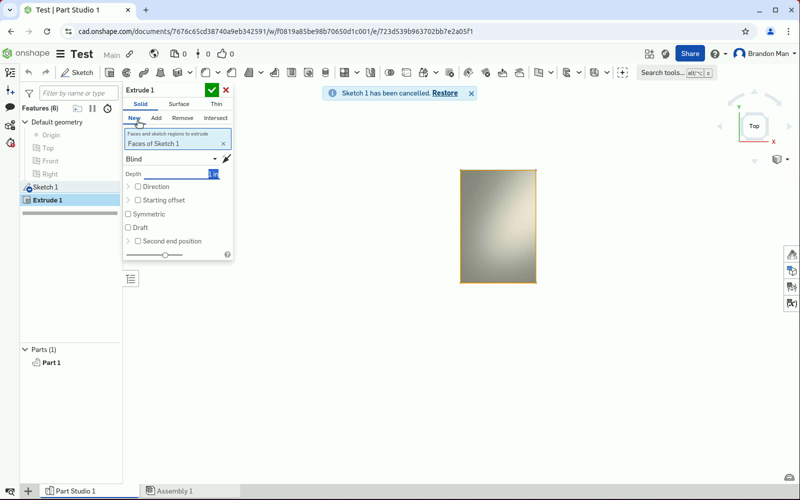
text(9.147)
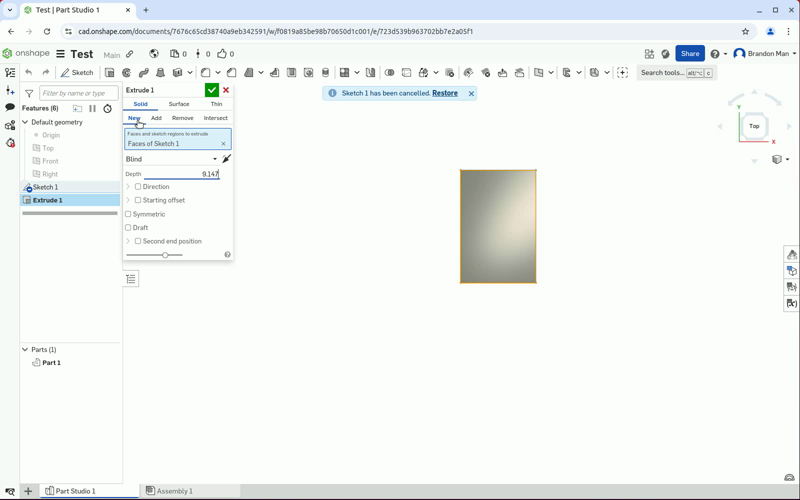
key(enter)
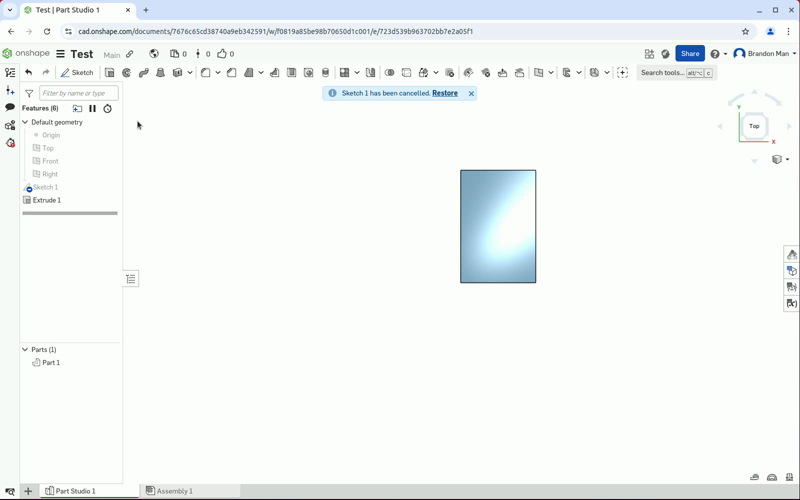
key(shift+h)
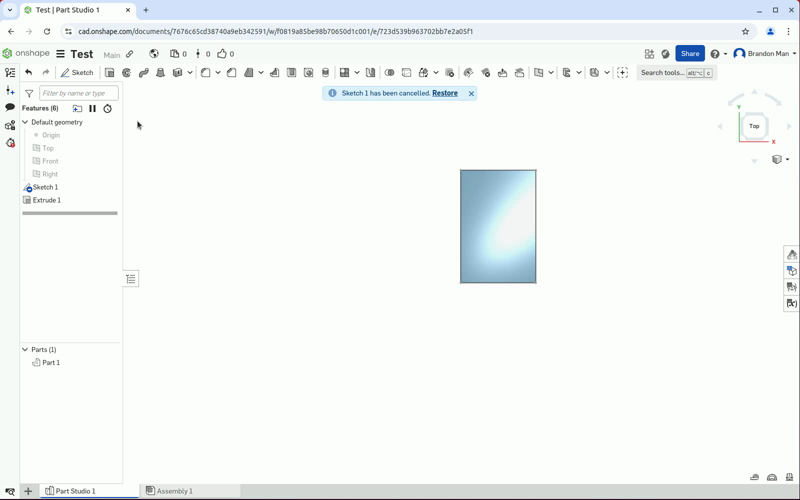
key(shift+h)
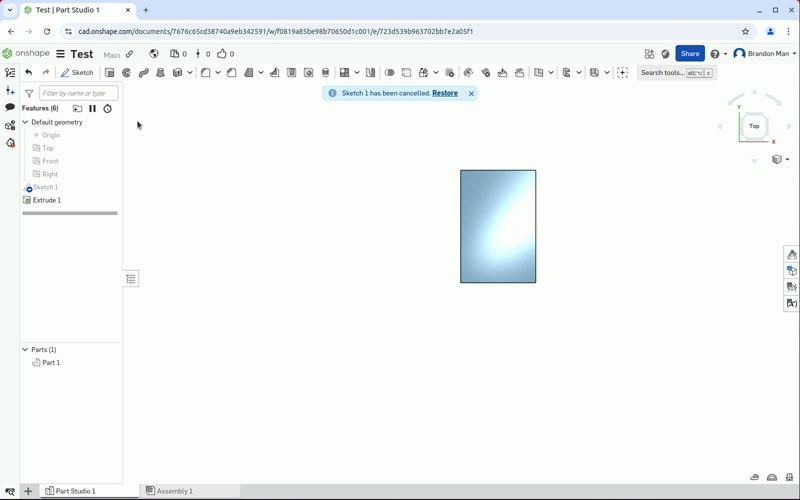
mouse_move(73, 189)
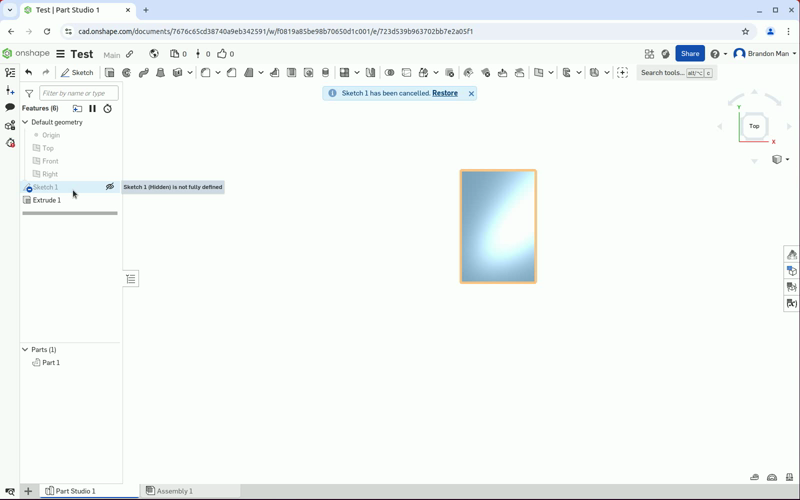
click(73, 189)
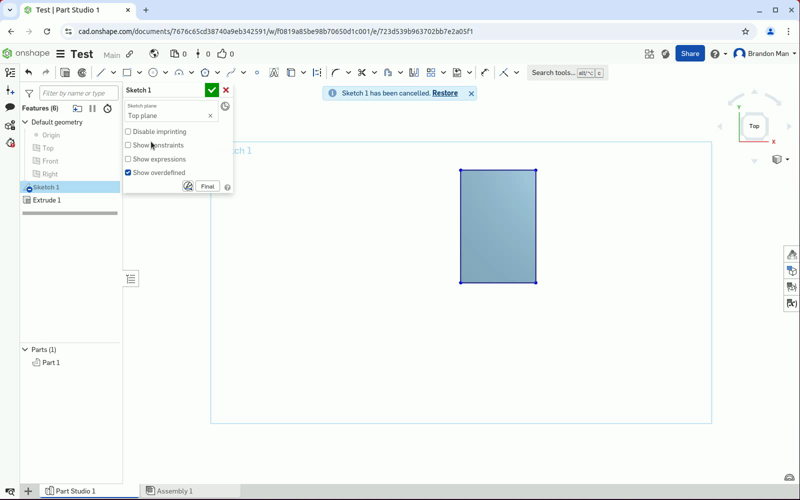
mouse_move(229, 92)
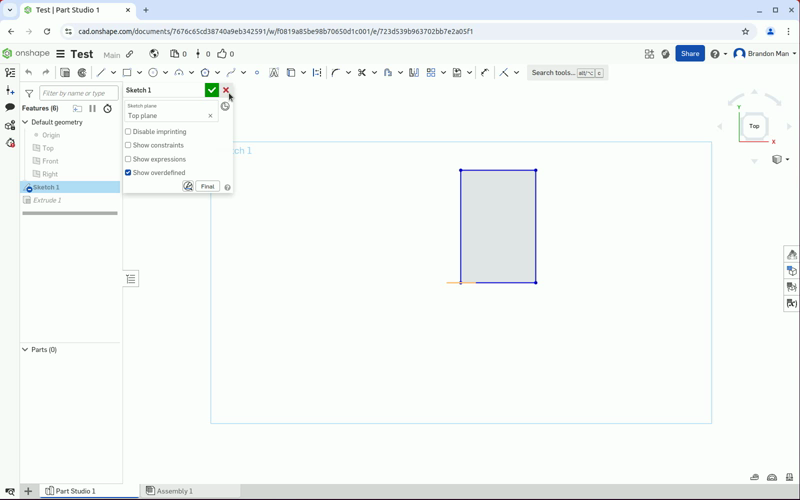
click(229, 92)
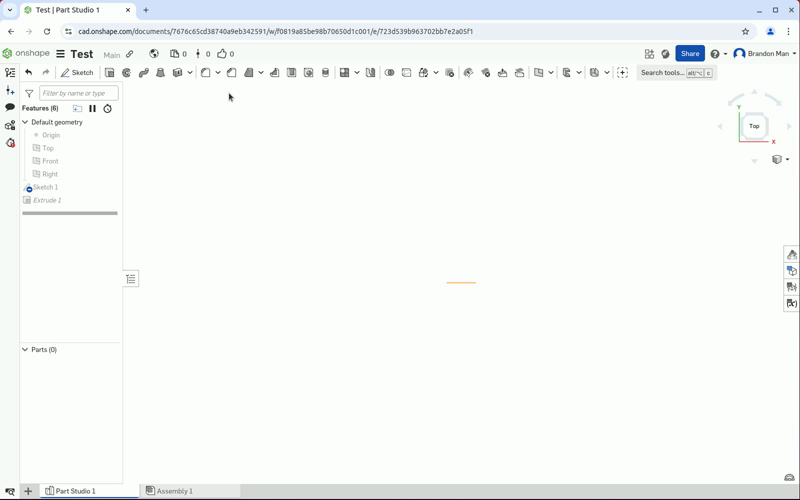
mouse_move(541, 75)
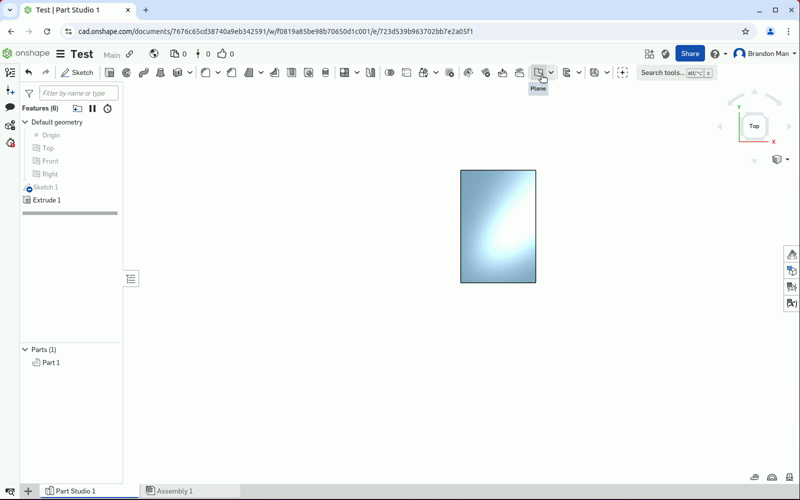
click(541, 75)
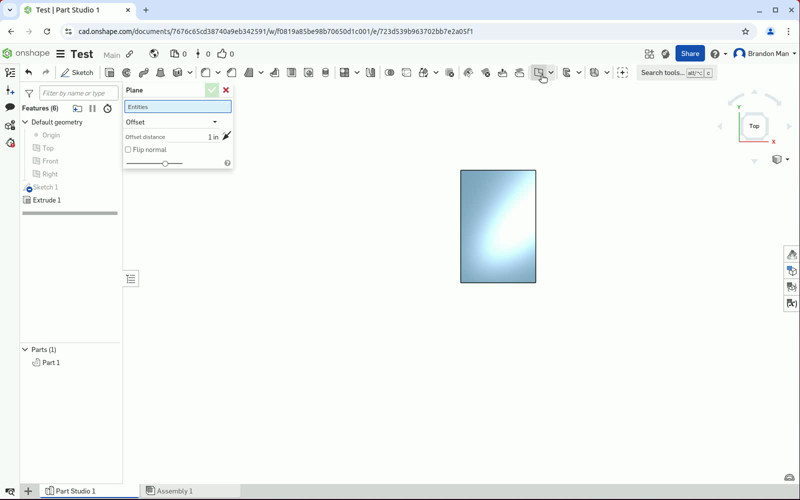
mouse_move(73, 150)
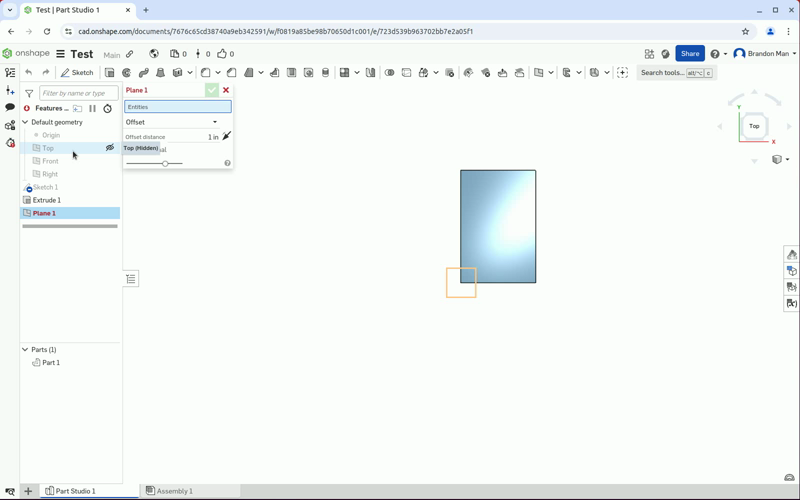
click(73, 150)
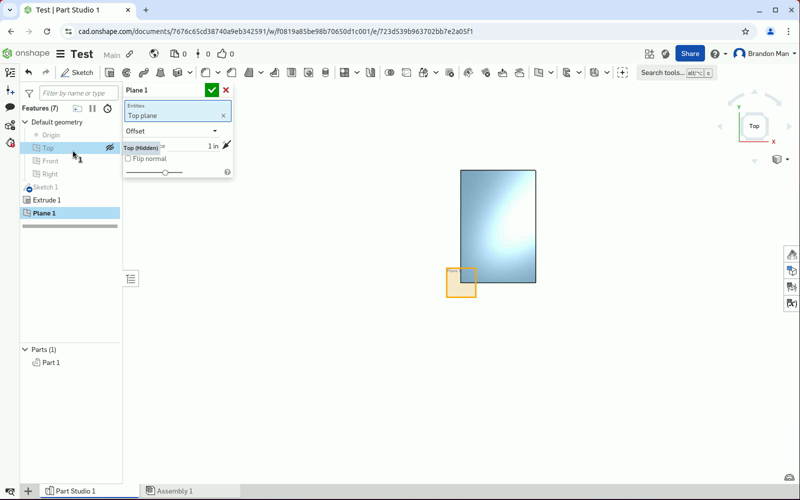
key(tab, 2)
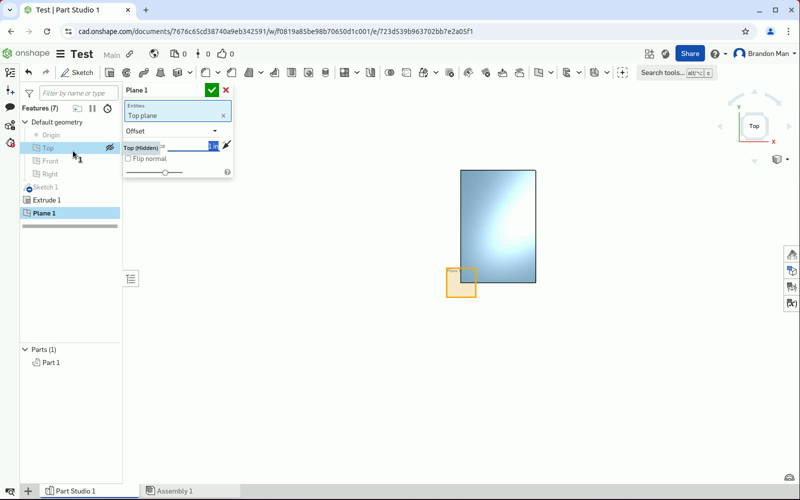
text(9.151)
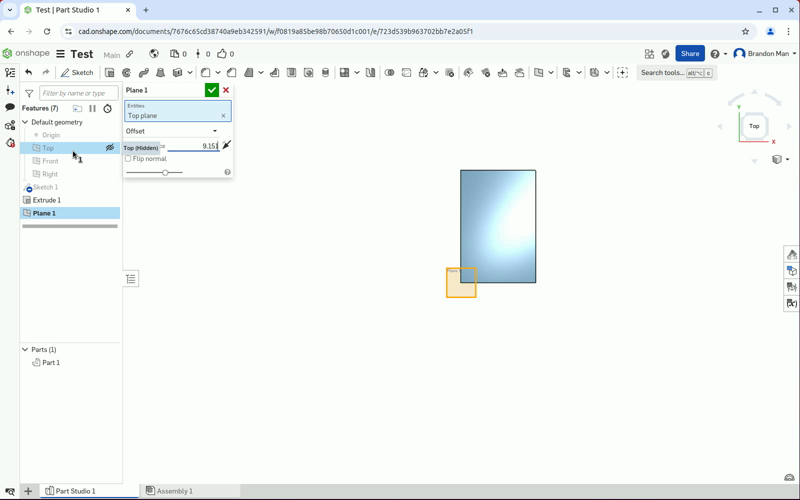
key(enter, 2)
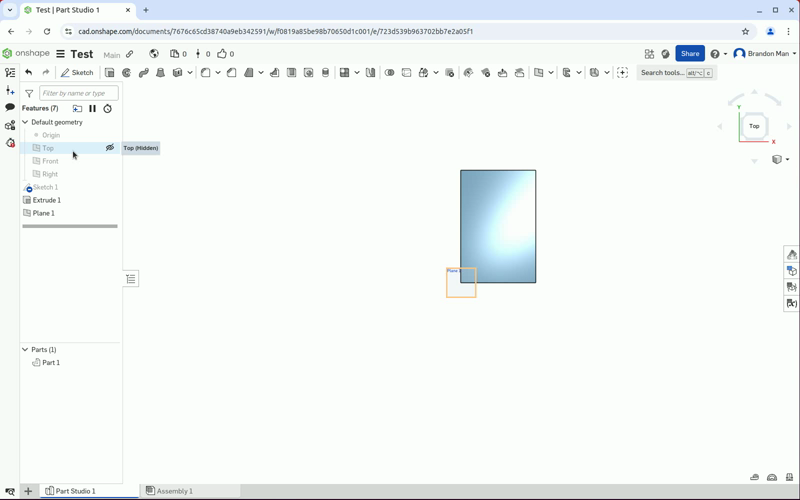
key(shift+s)
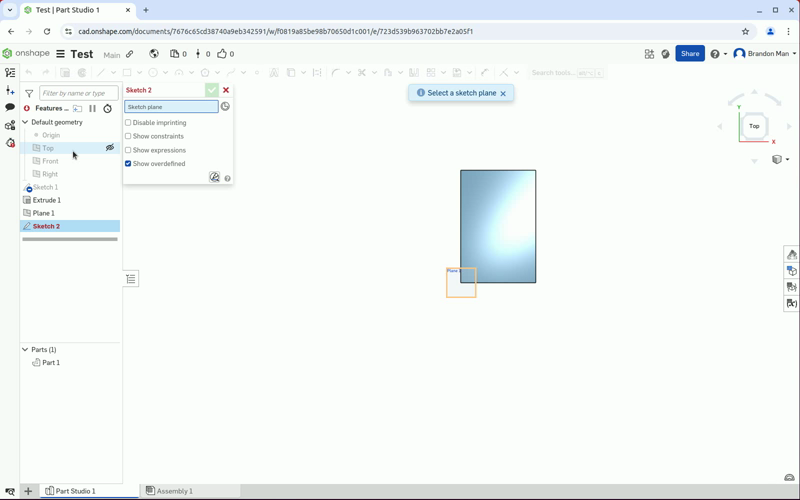
mouse_move(73, 215)
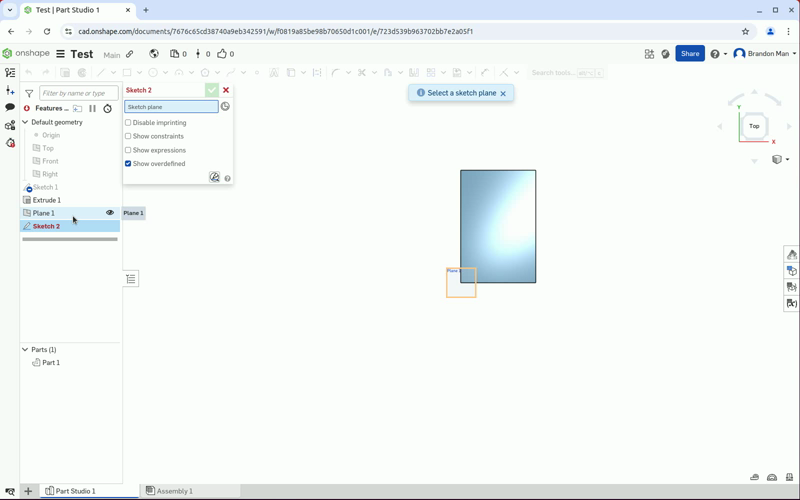
click(73, 215)
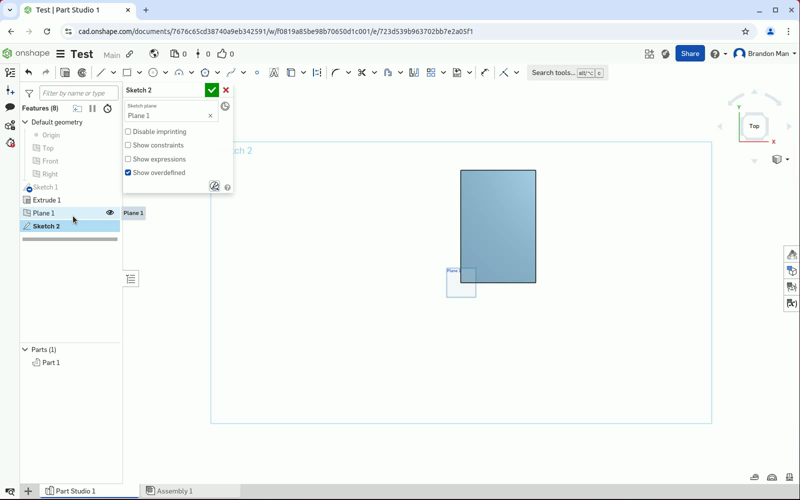
mouse_move(73, 352)
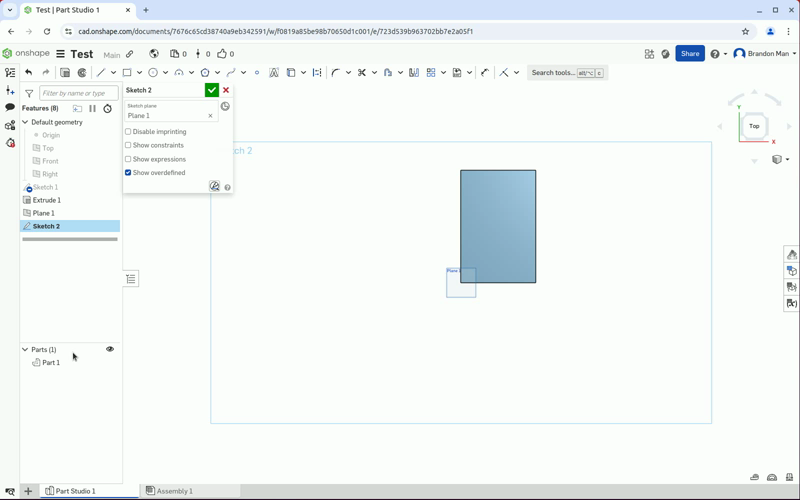
key(y)
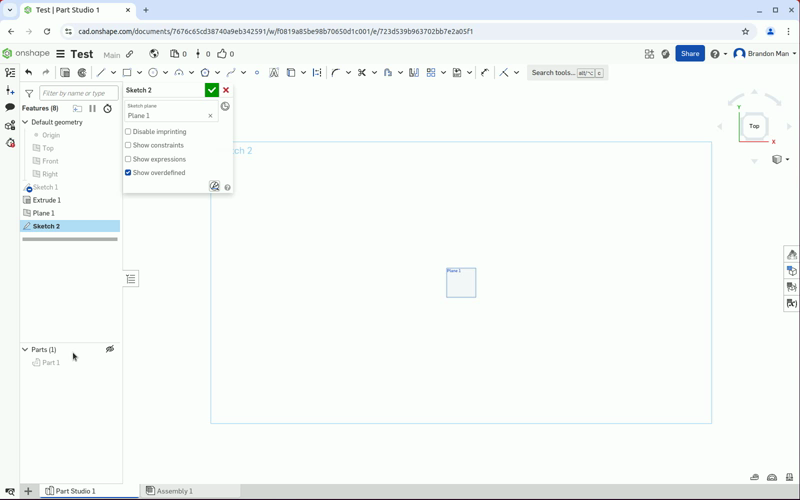
key(l)
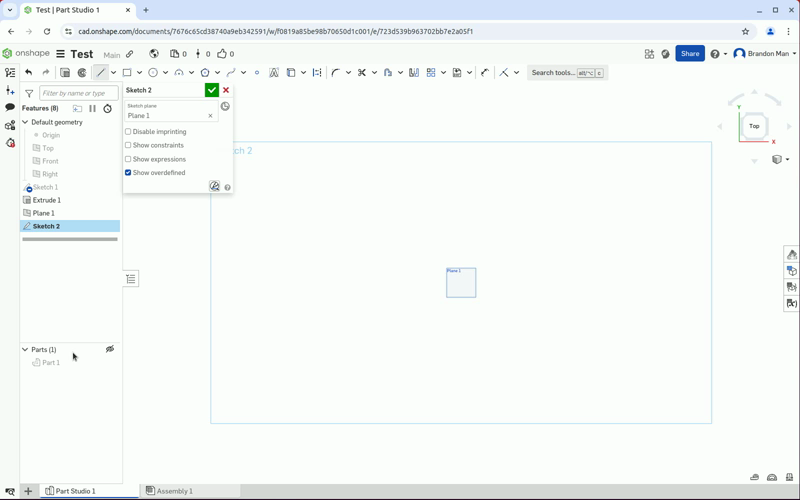
key_down(shift)
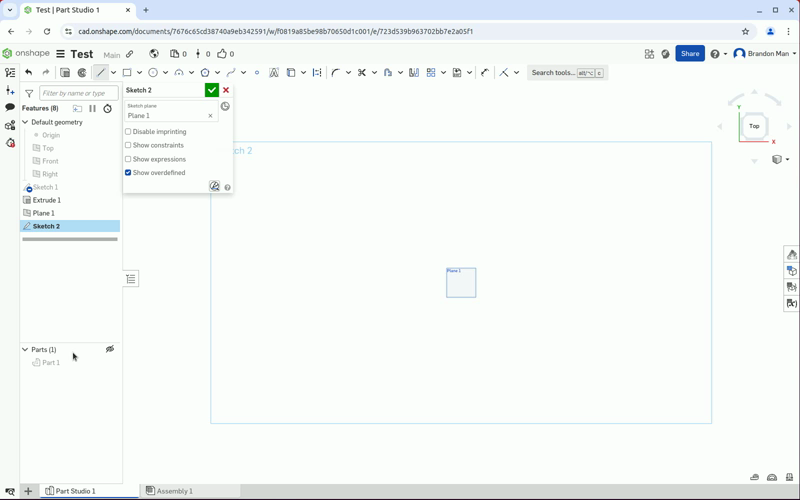
mouse_move(460, 282)
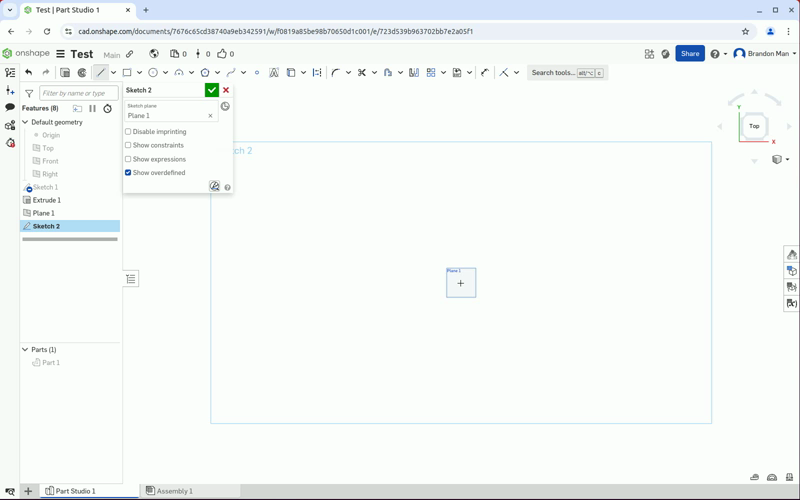
click(460, 282)
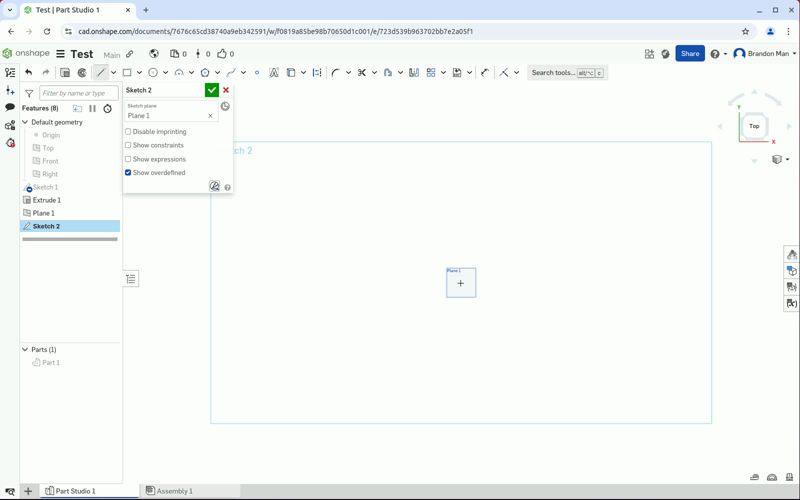
key_up(shift)
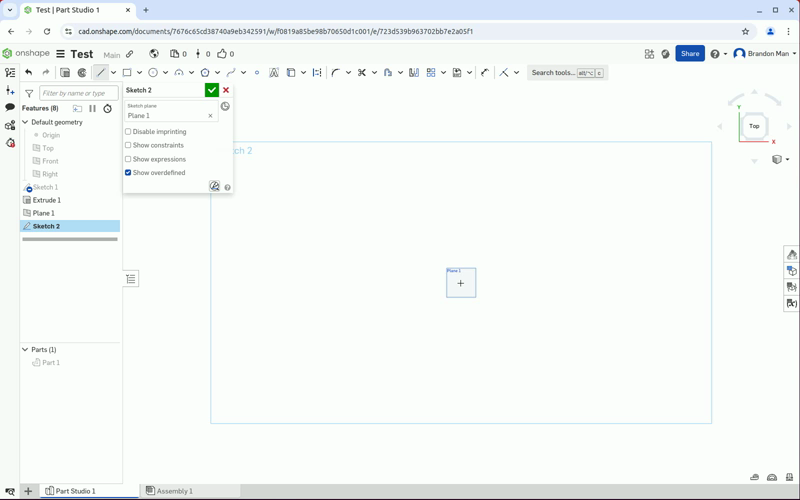
key_down(shift)
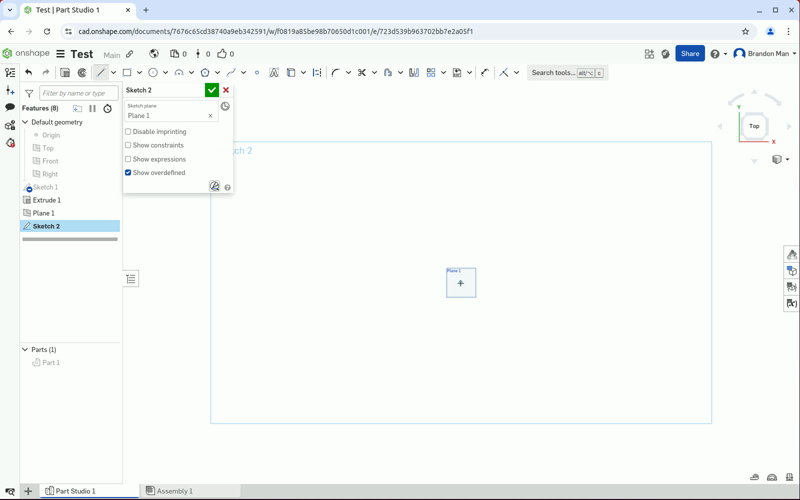
mouse_move(490, 282)
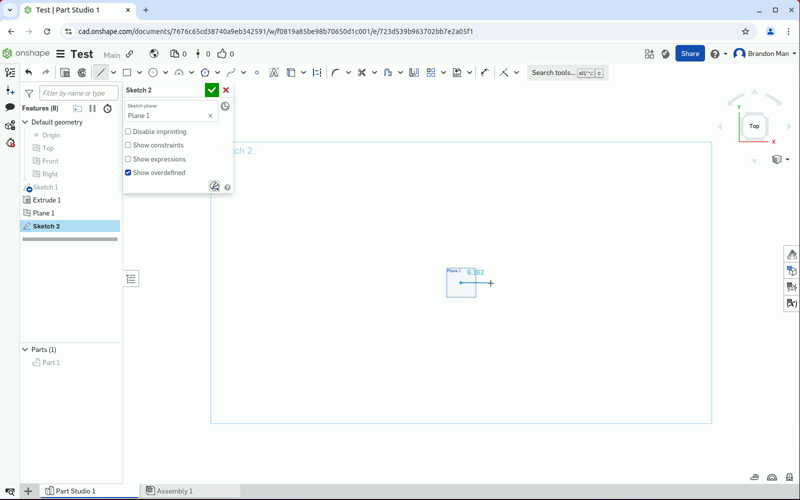
mouse_move(483, 282)
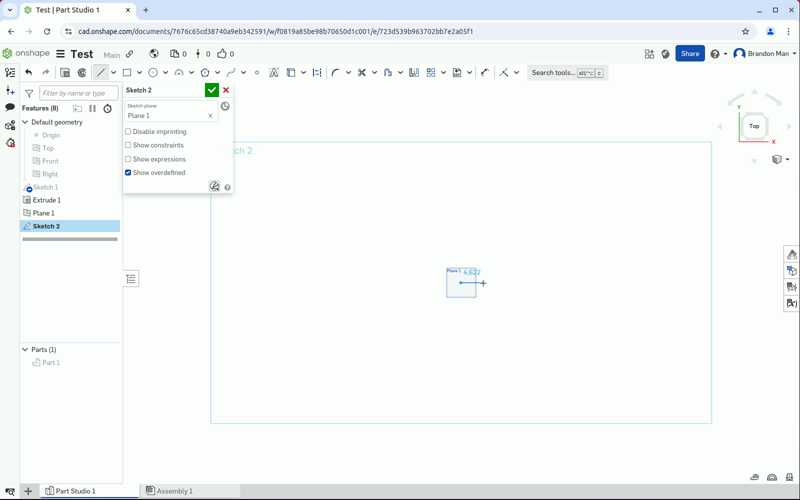
click(483, 282)
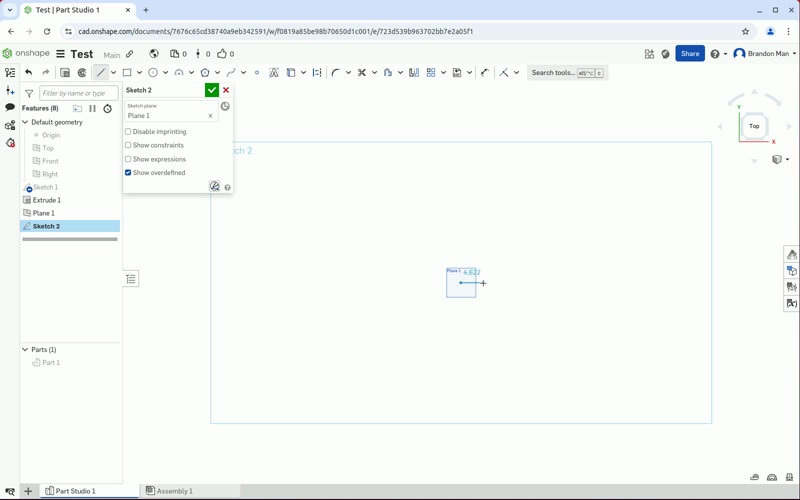
key_up(shift)
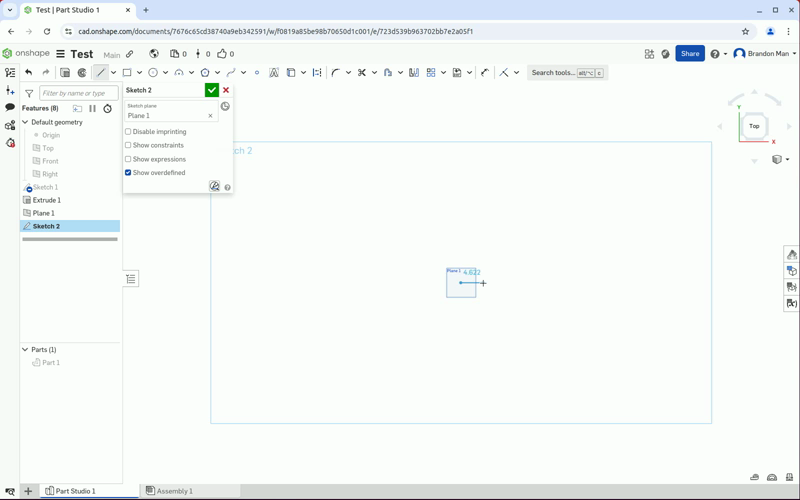
key_down(shift)
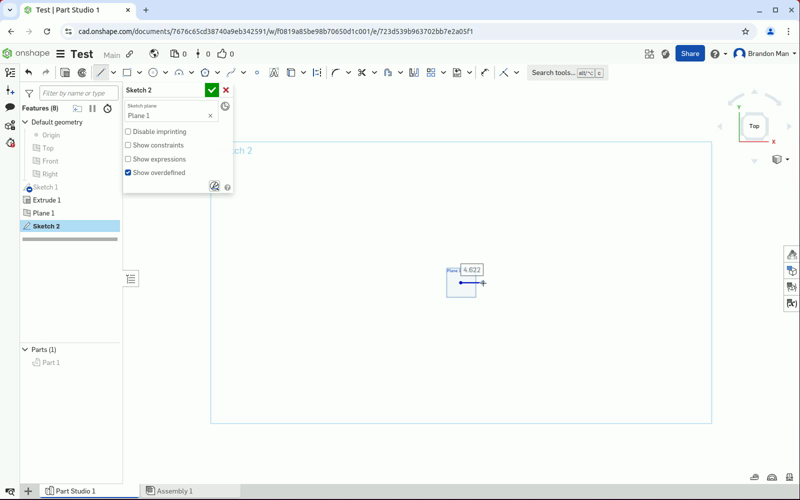
mouse_move(483, 170)
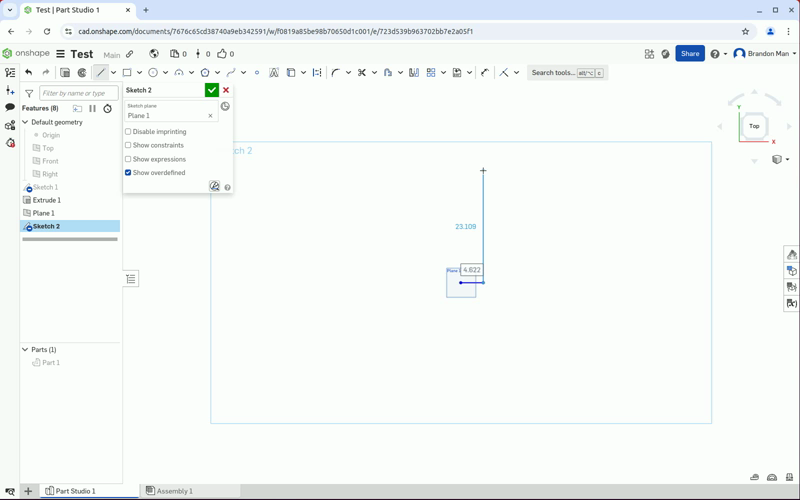
click(483, 170)
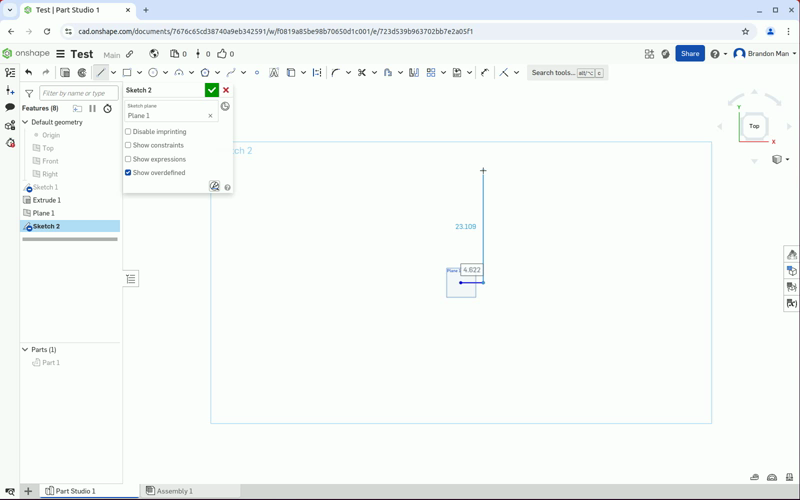
key_up(shift)
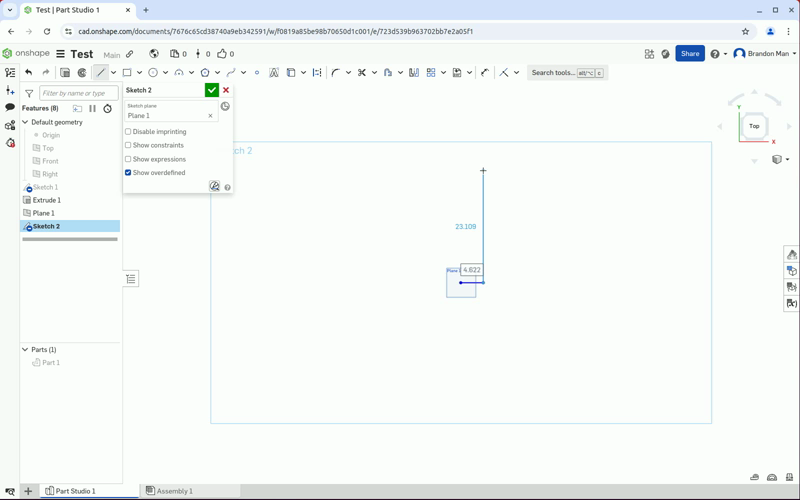
key_down(shift)
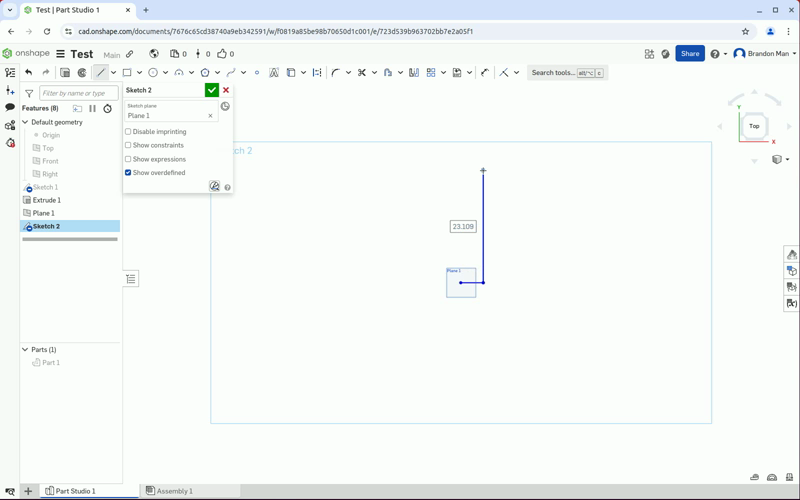
mouse_move(513, 170)
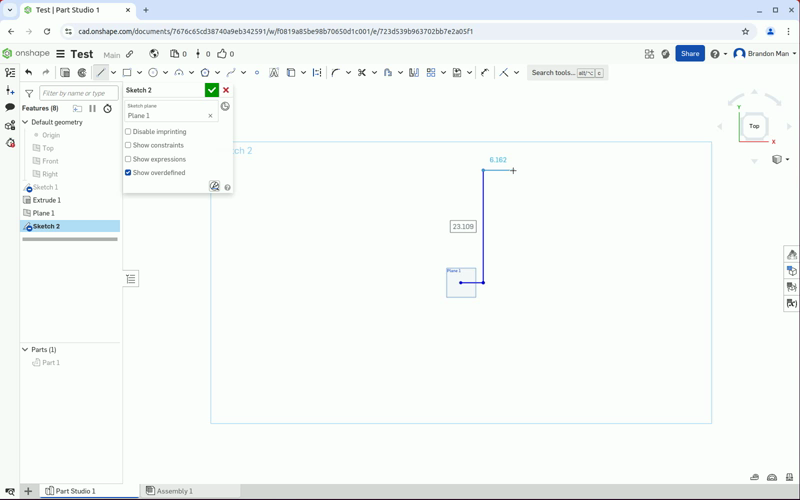
mouse_move(460, 170)
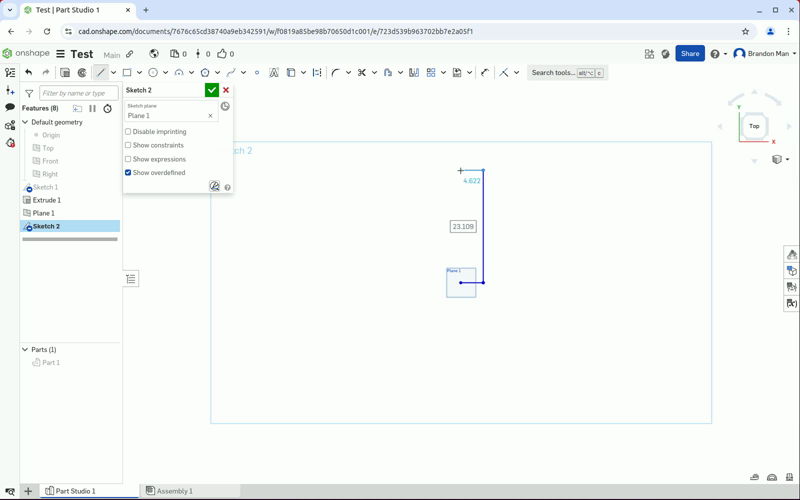
click(460, 170)
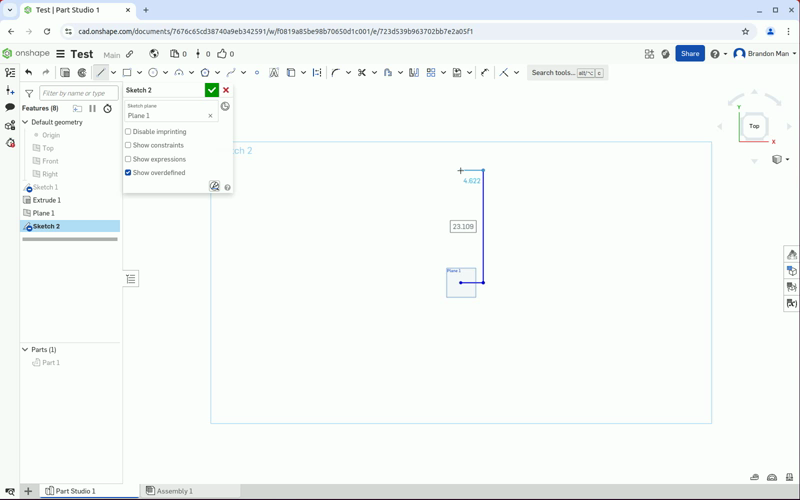
key_up(shift)
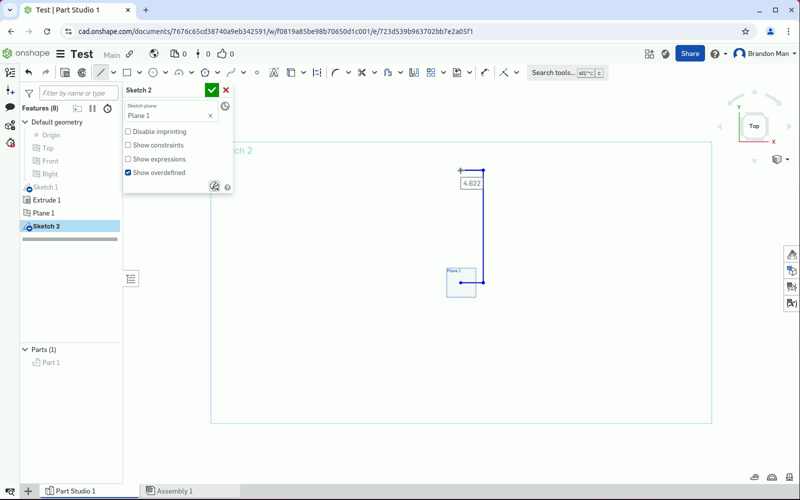
key_down(shift)
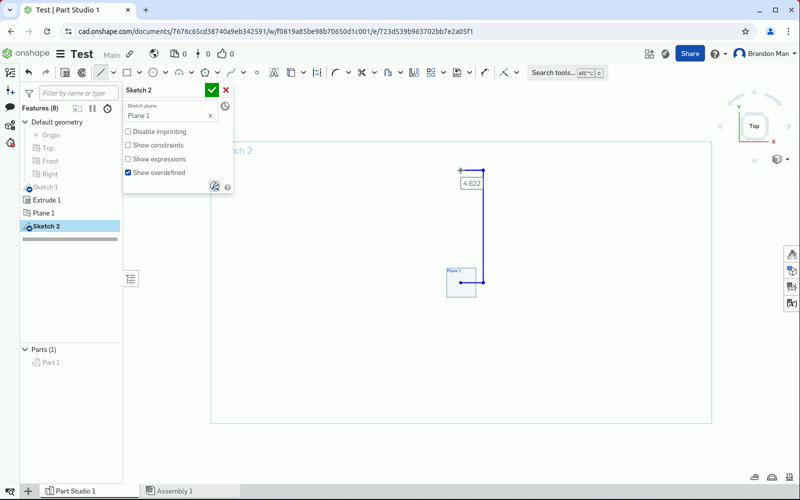
mouse_move(460, 282)
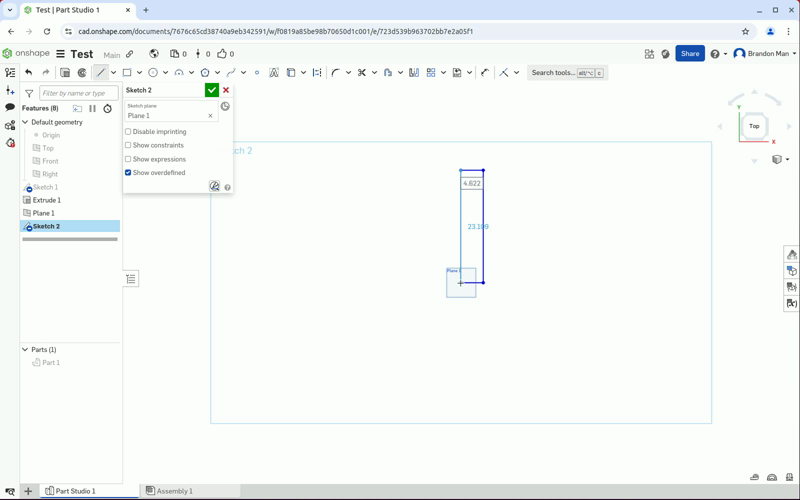
key_up(shift)
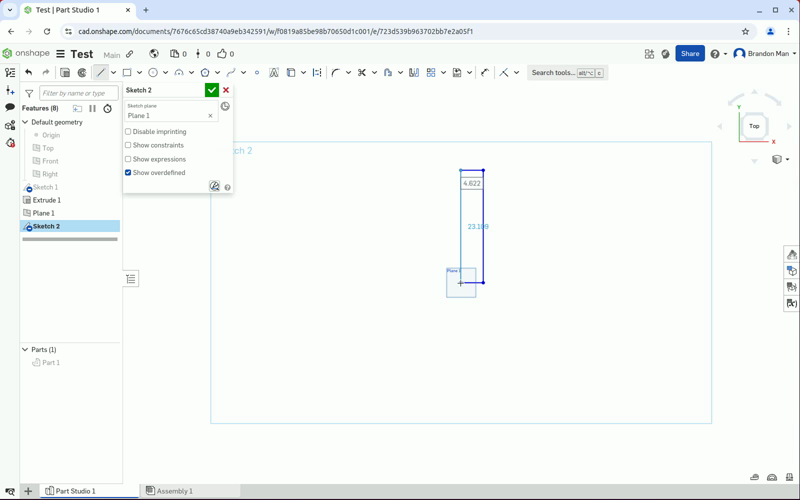
click(460, 282)
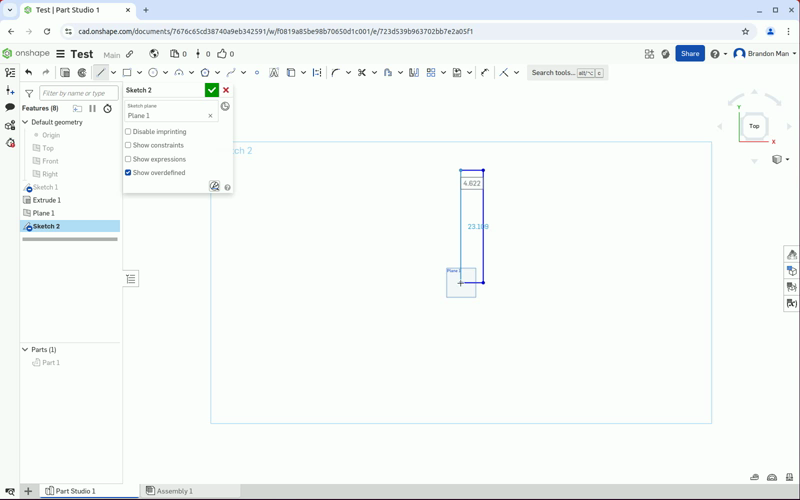
key(esc)
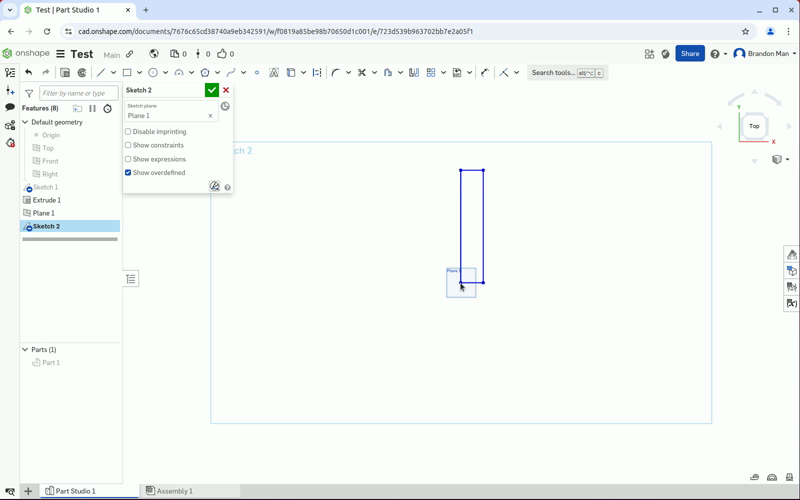
mouse_move(466, 187)
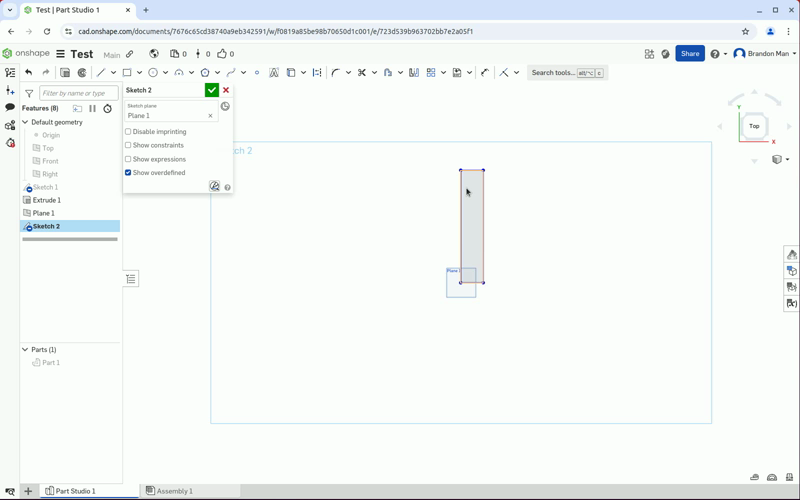
click(466, 187)
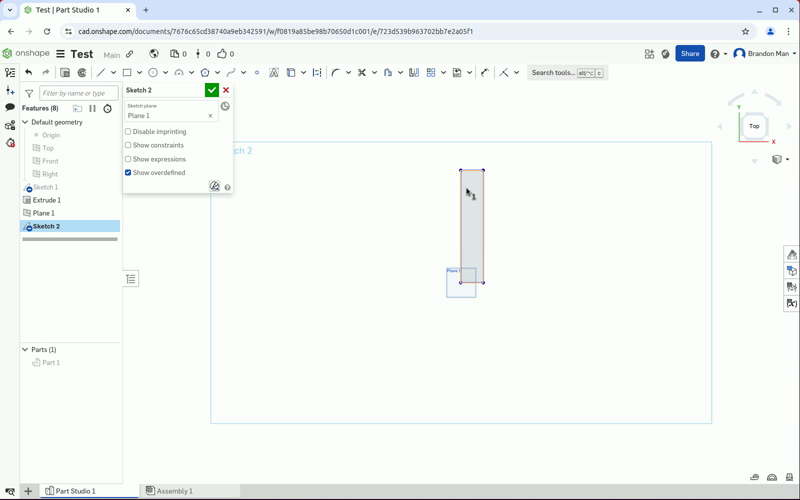
mouse_move(73, 352)
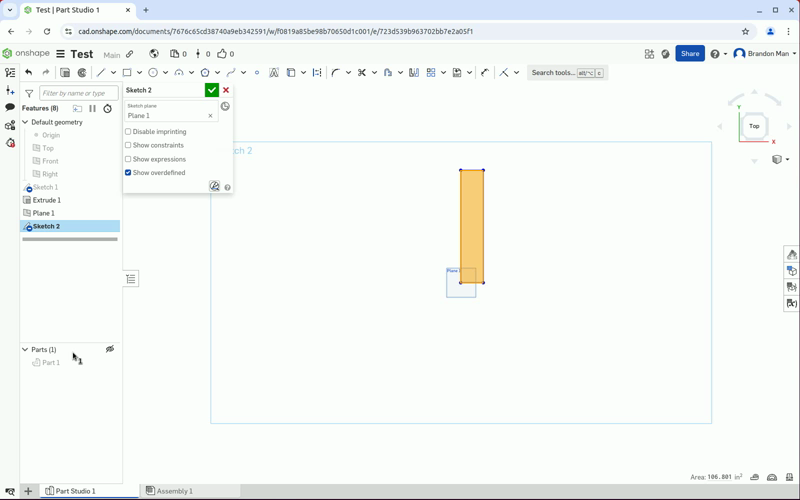
key(shift+y)
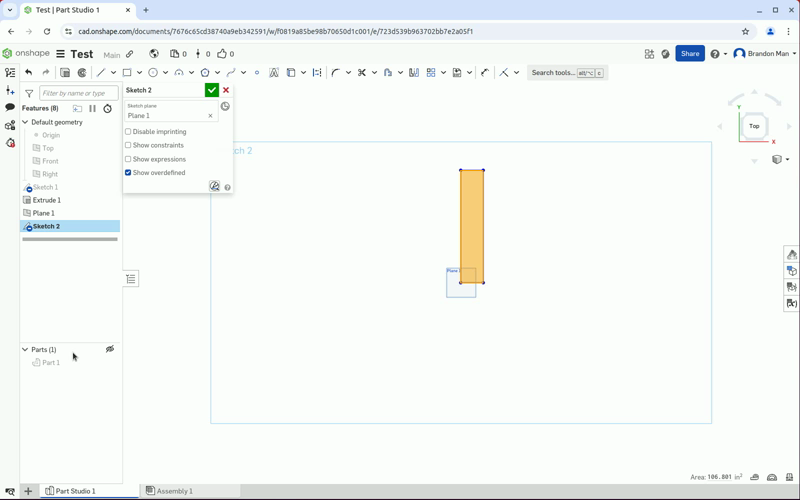
key(shift+e)
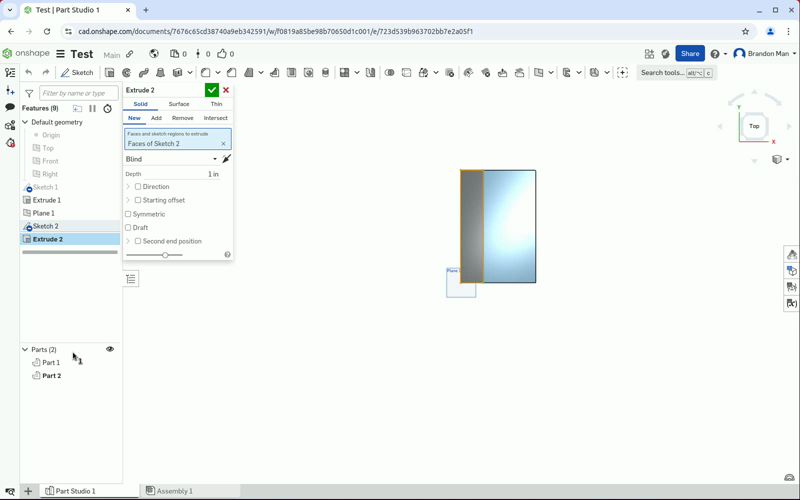
mouse_move(143, 106)
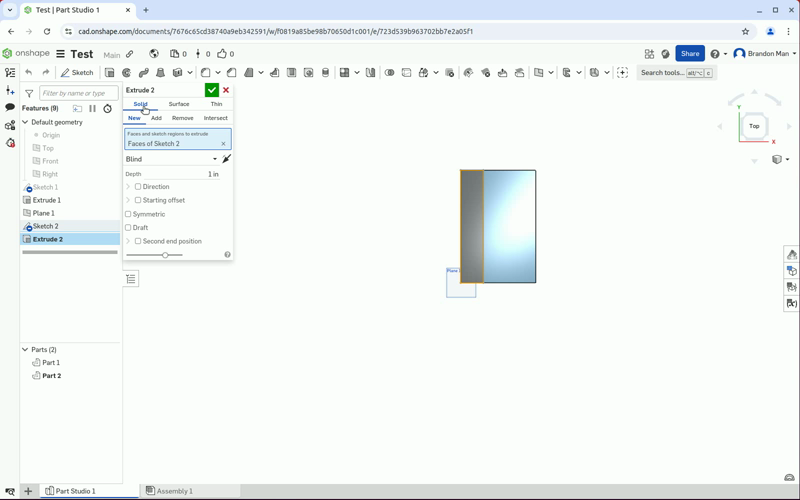
click(143, 106)
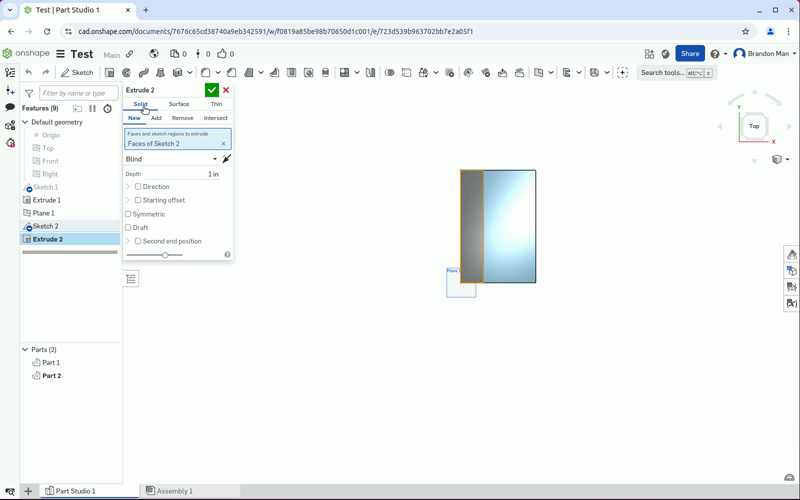
mouse_move(186, 120)
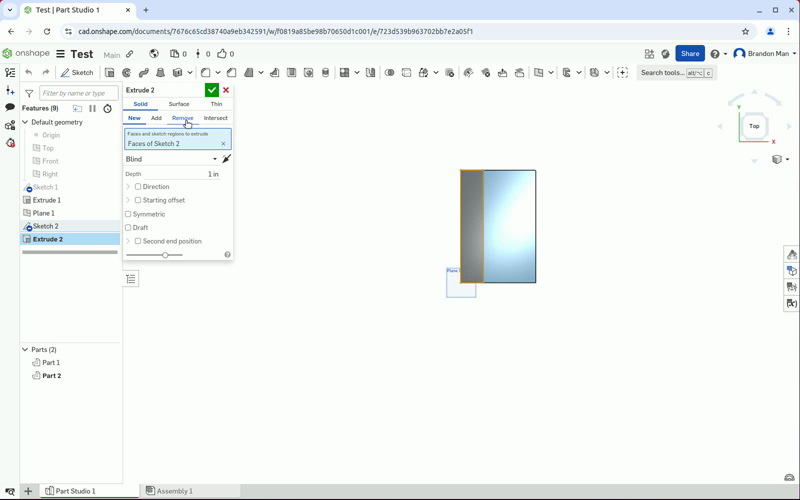
click(186, 120)
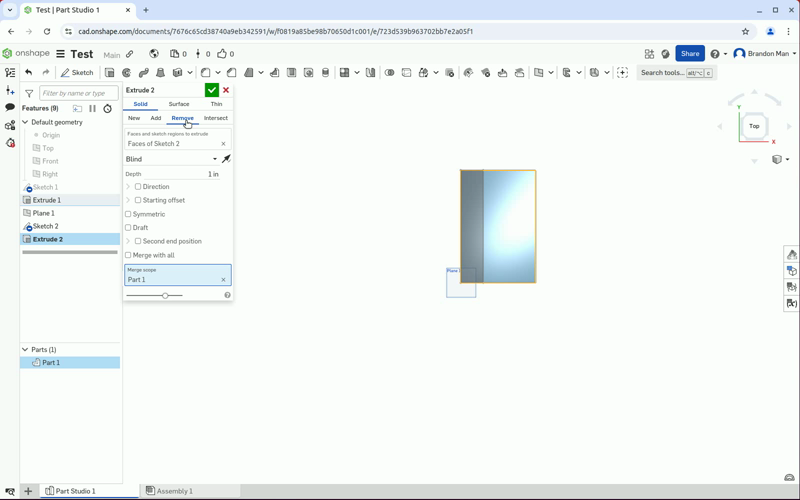
key(tab, 4)
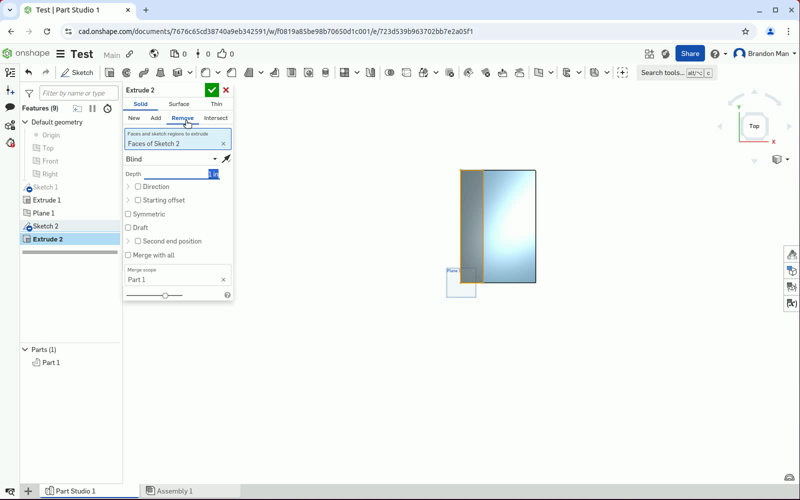
text(4.574)
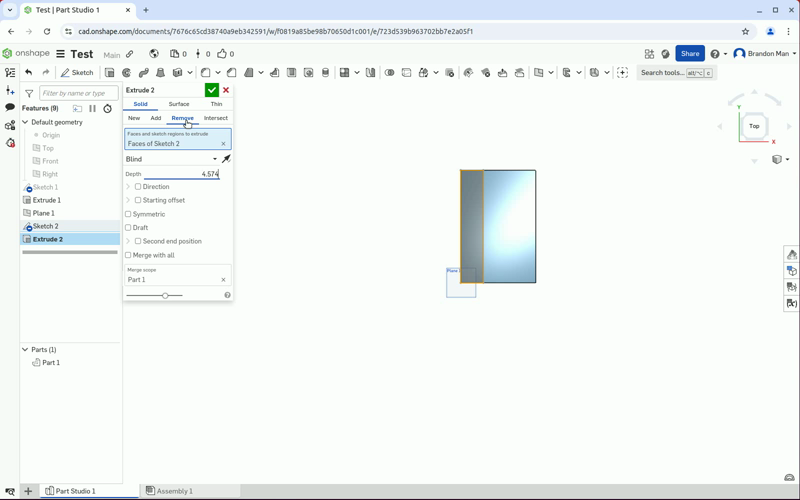
key(tab, 6)
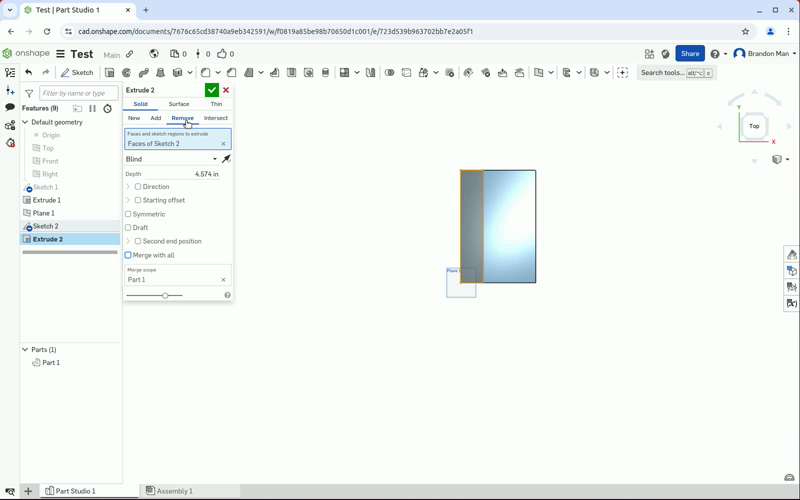
key(space)
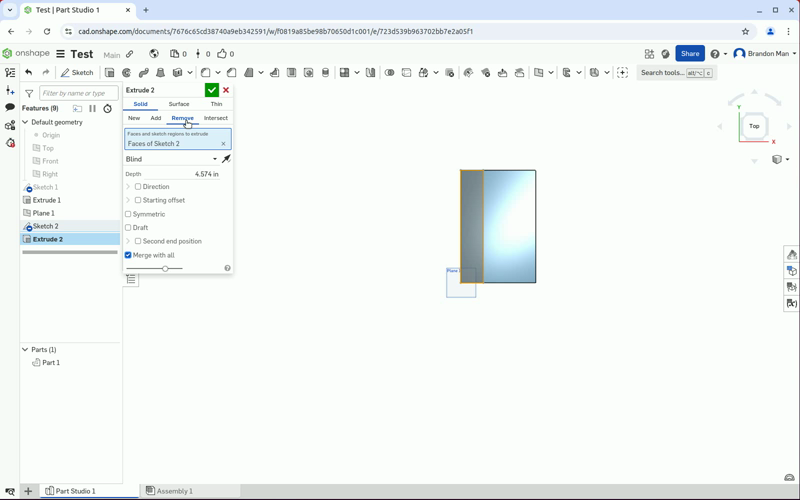
key(enter)
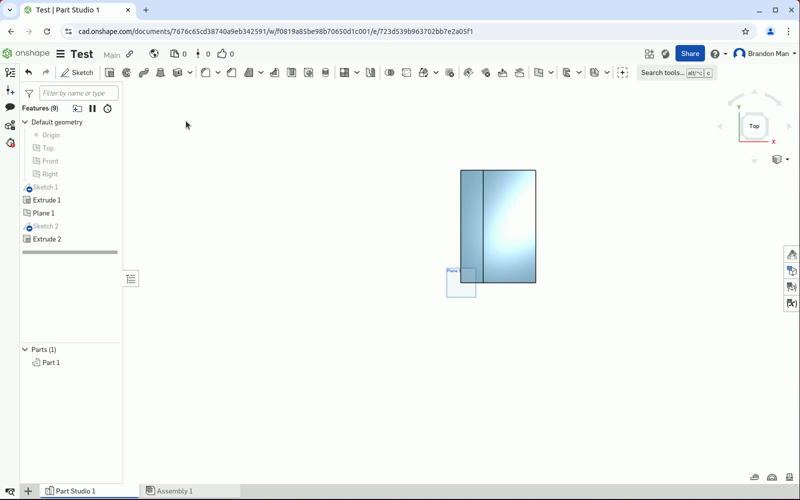
key(shift+h)
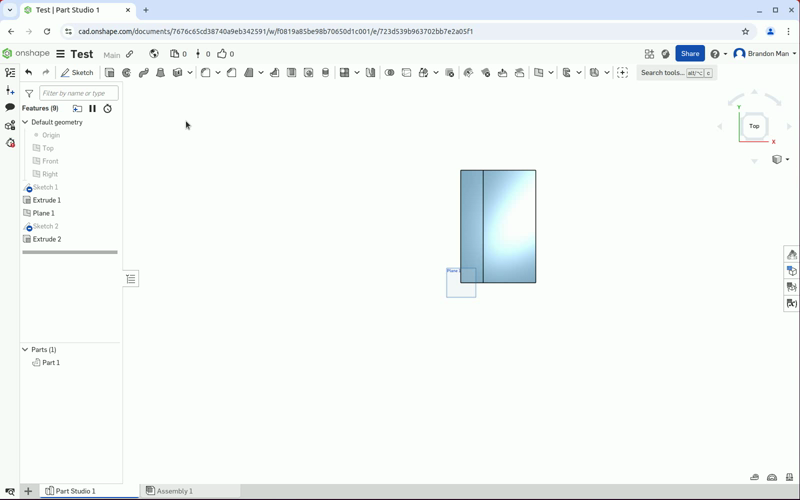
key(shift+h)
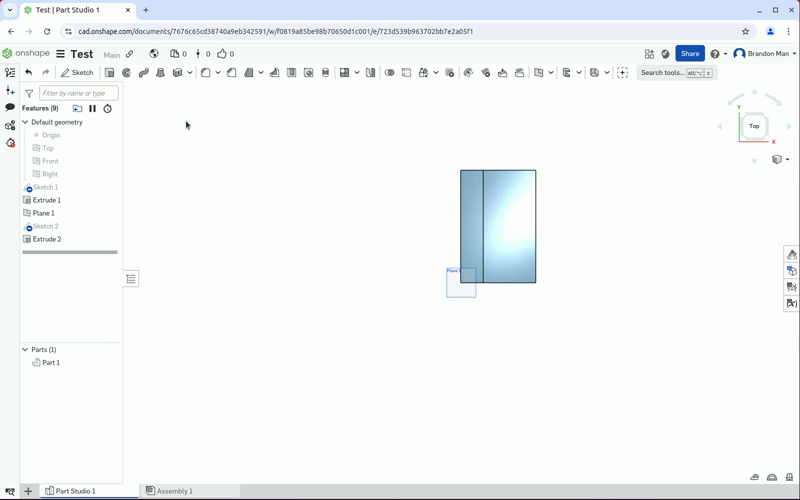
mouse_move(73, 189)
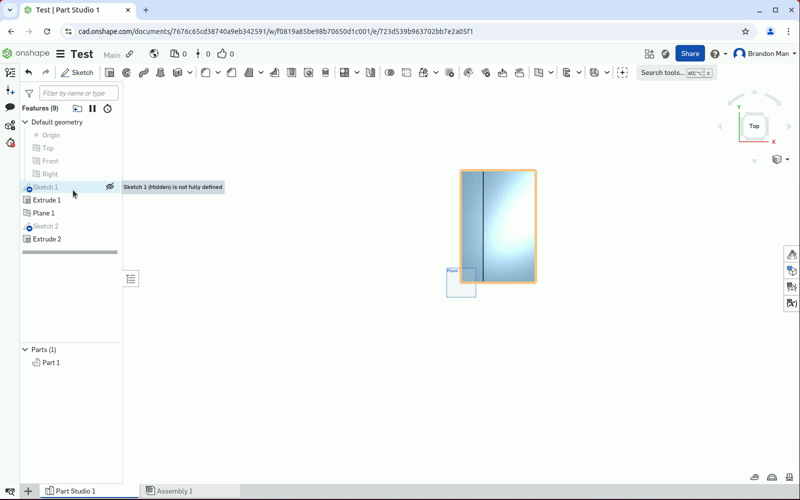
click(73, 189)
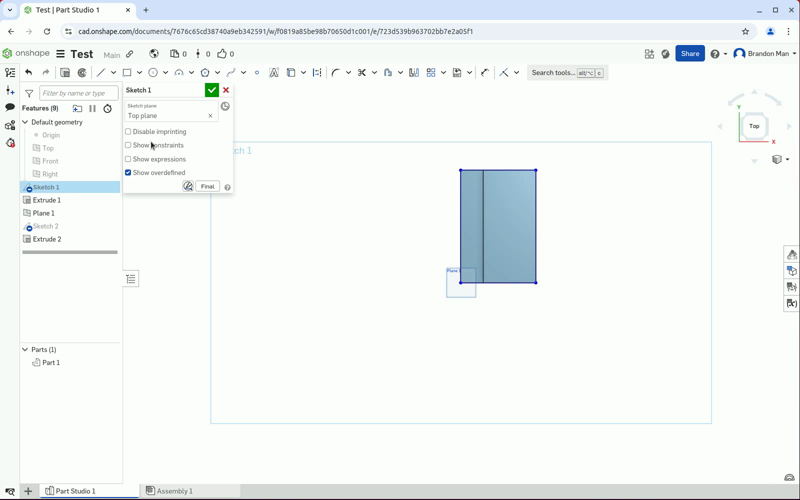
mouse_move(229, 92)
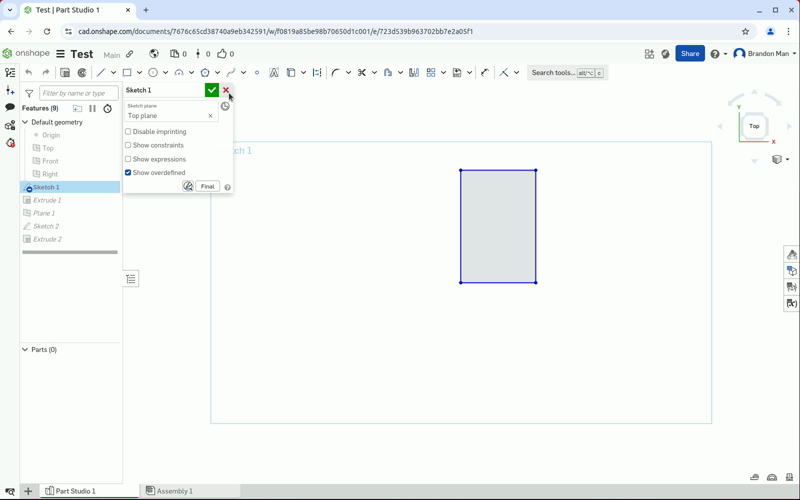
click(229, 92)
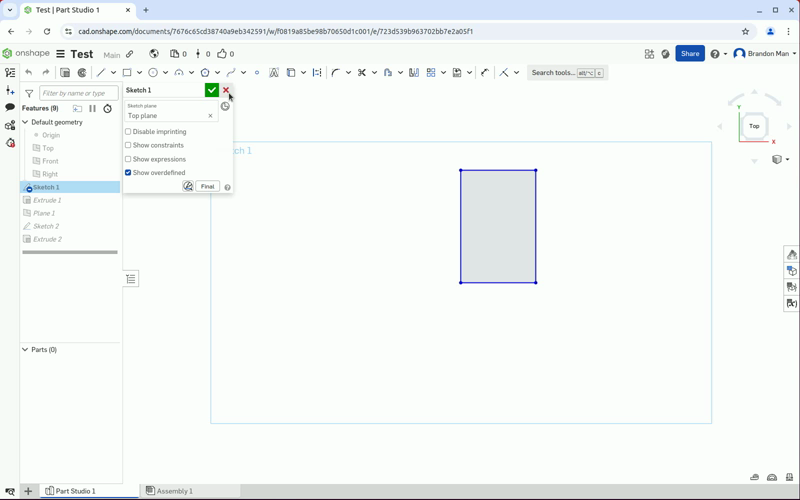
key(shift+s)
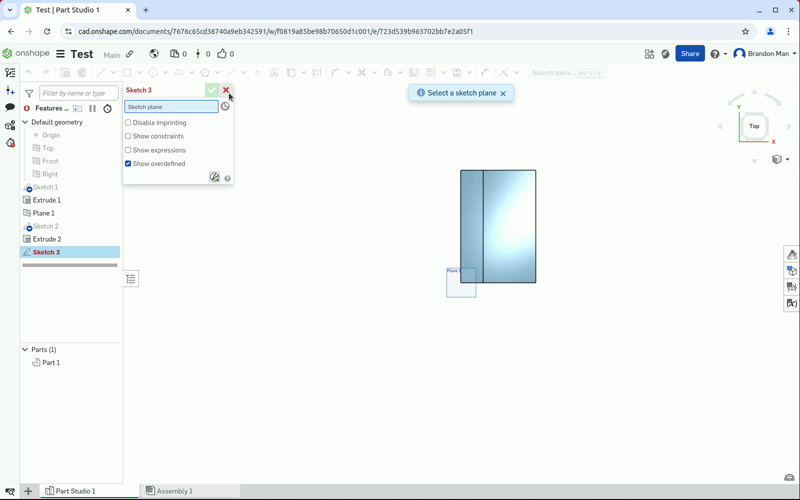
mouse_move(73, 215)
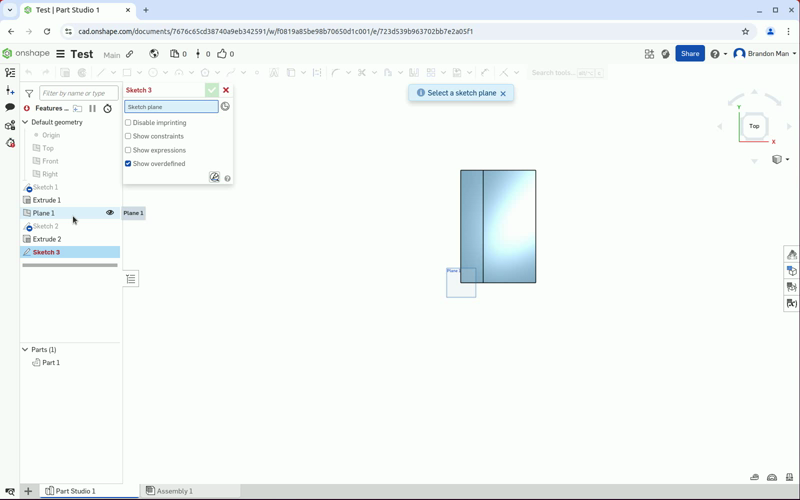
click(73, 215)
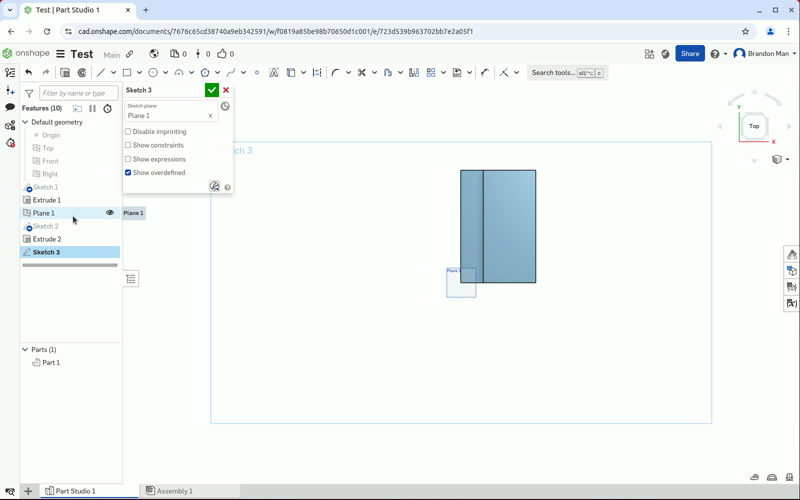
mouse_move(73, 352)
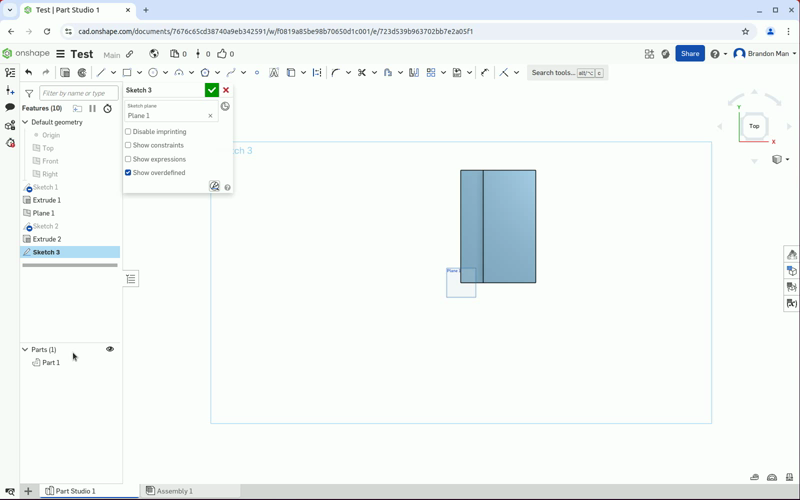
key(y)
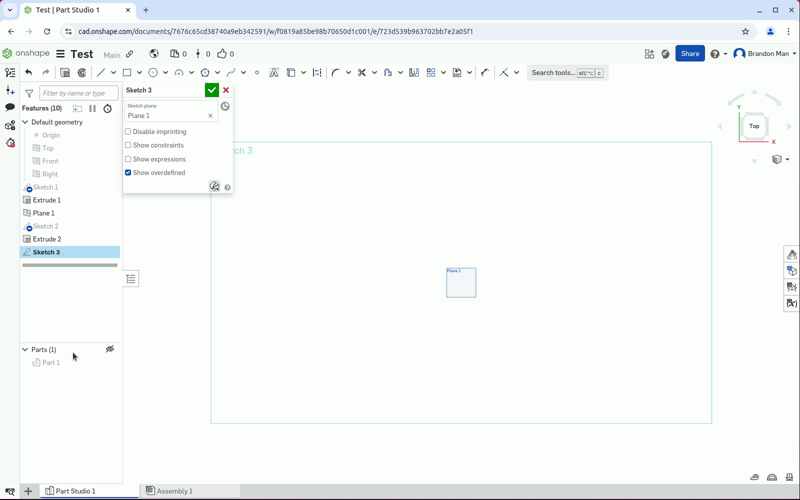
key(c)
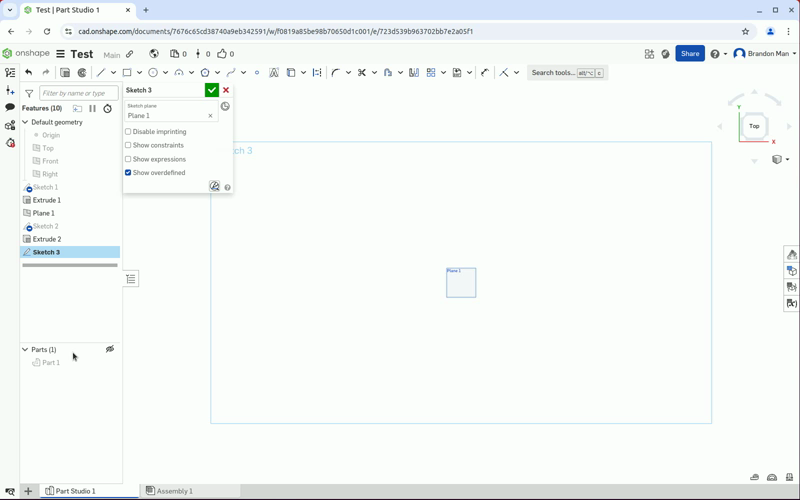
key_down(shift)
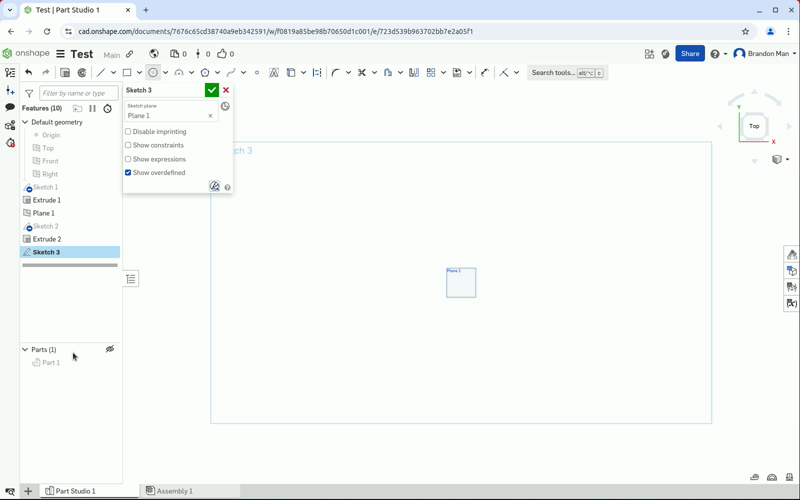
mouse_move(510, 226)
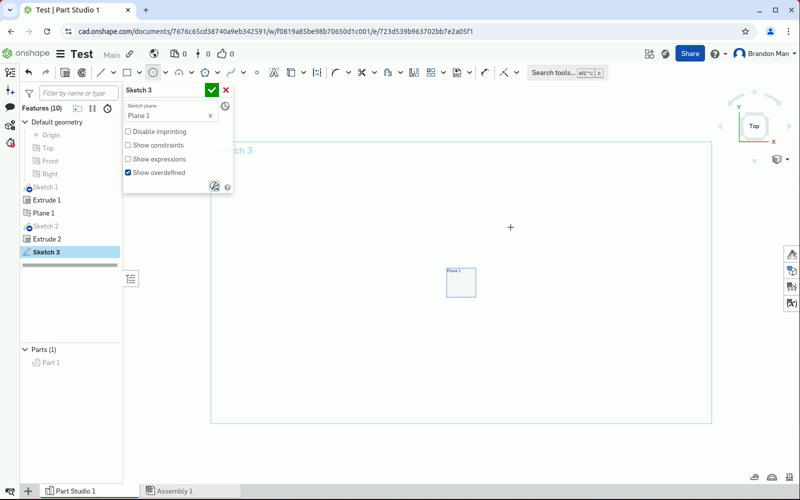
click(510, 226)
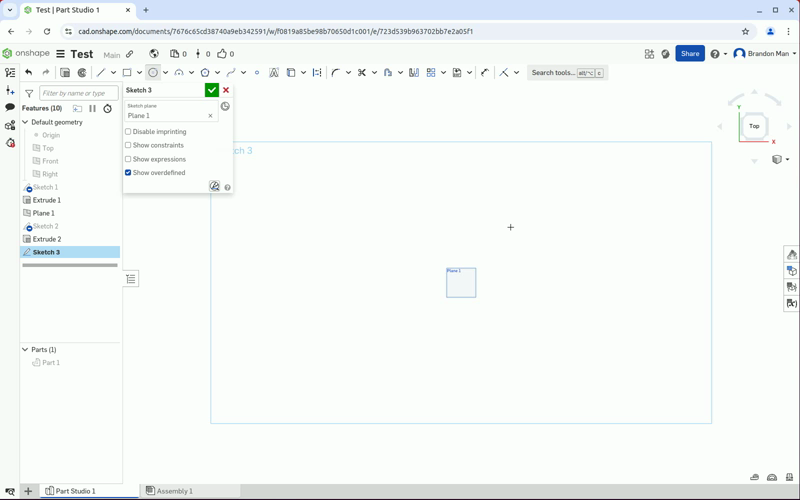
key_up(shift)
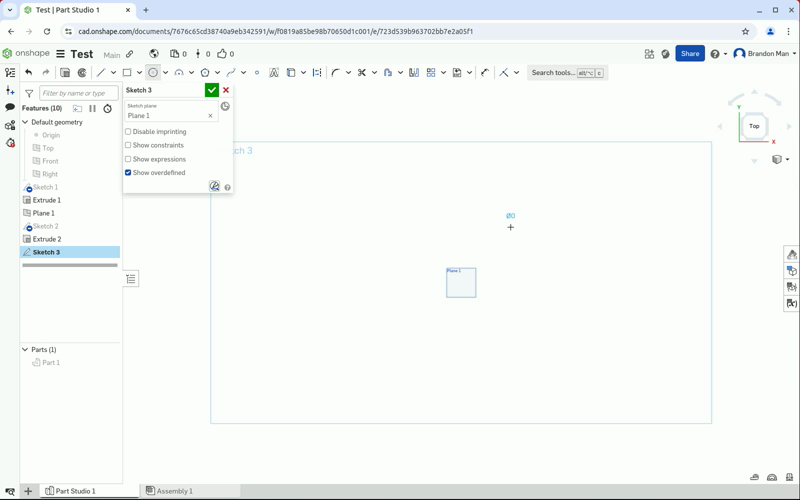
mouse_move(526, 226)
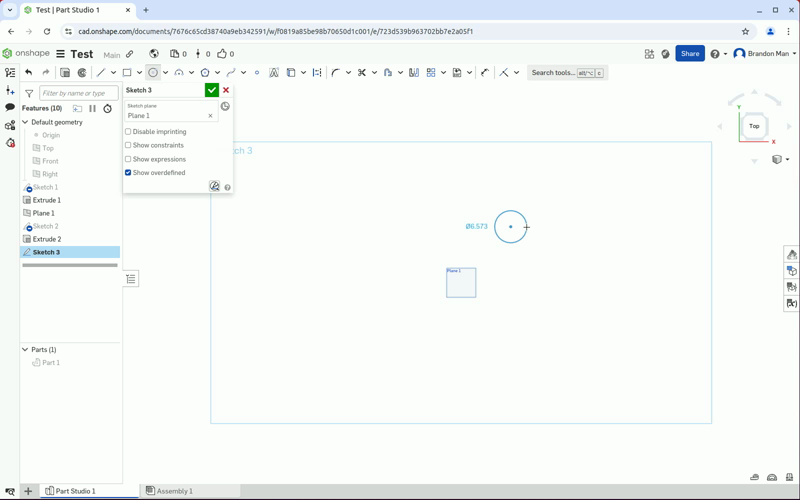
click(526, 226)
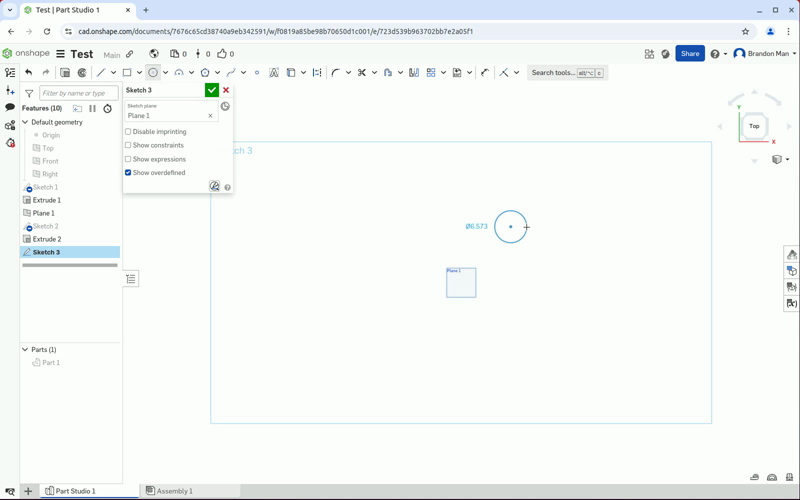
key(esc)
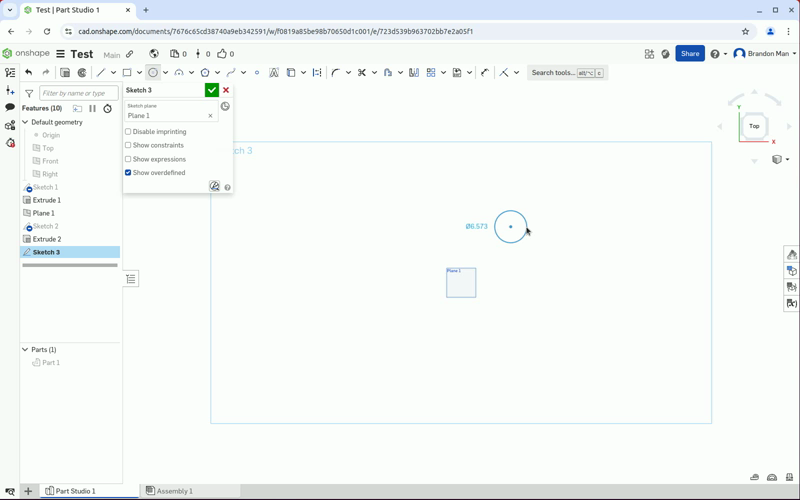
mouse_move(509, 213)
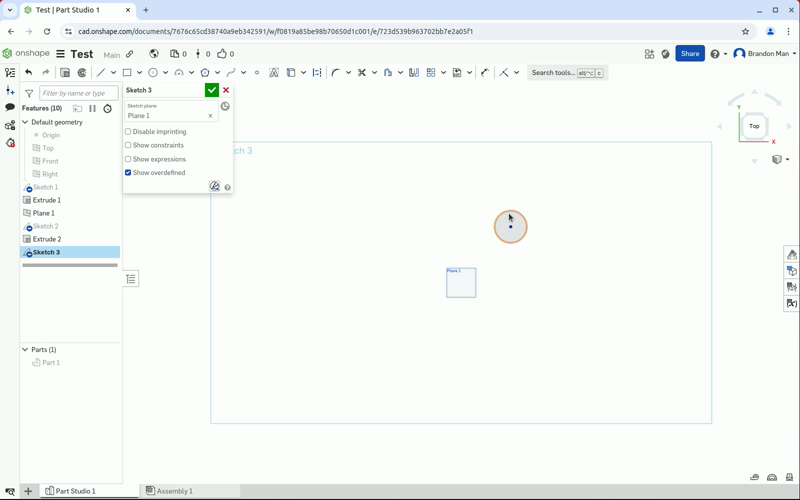
scroll(6)
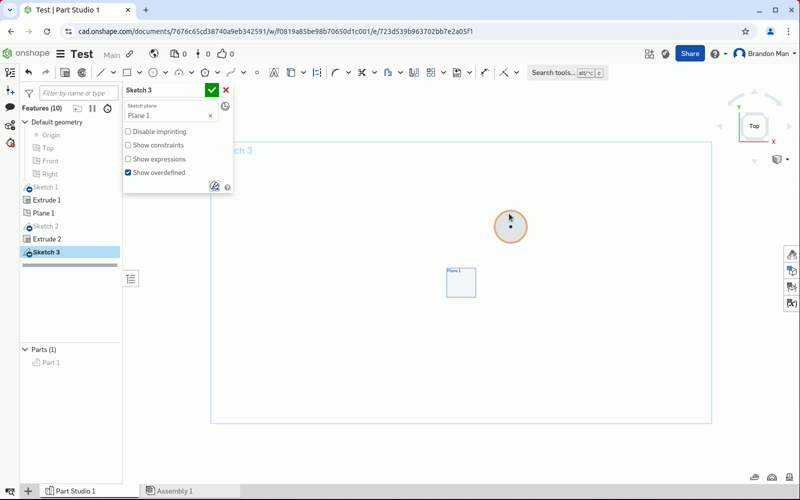
scroll(6)
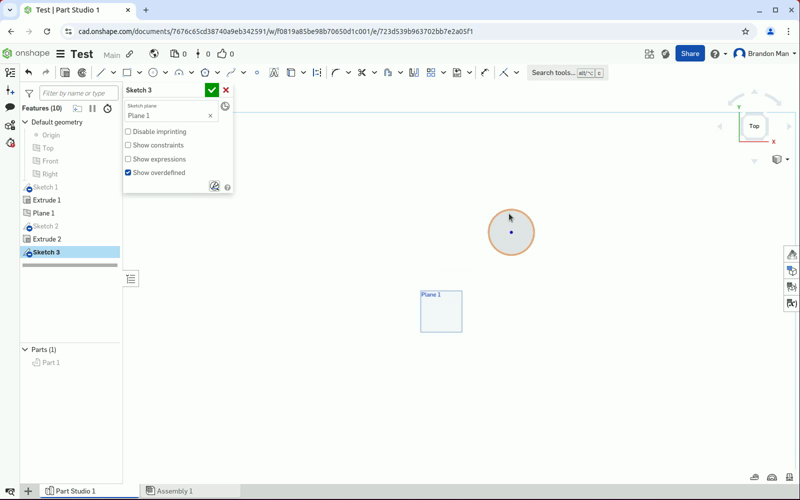
scroll(6)
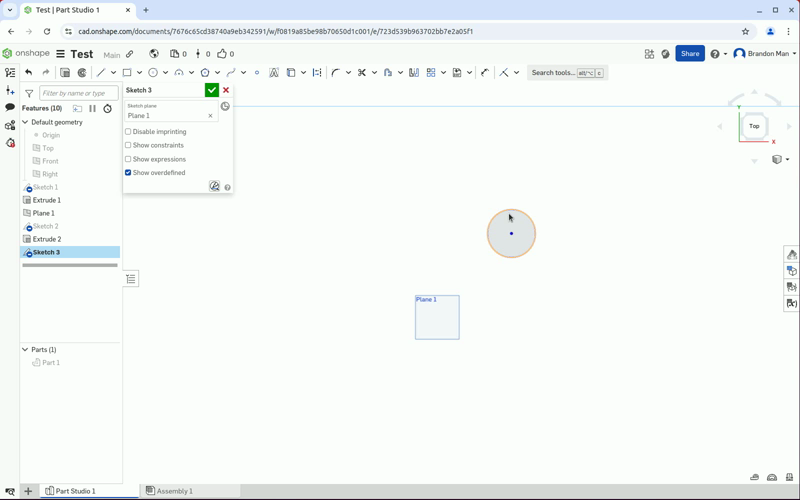
scroll(6)
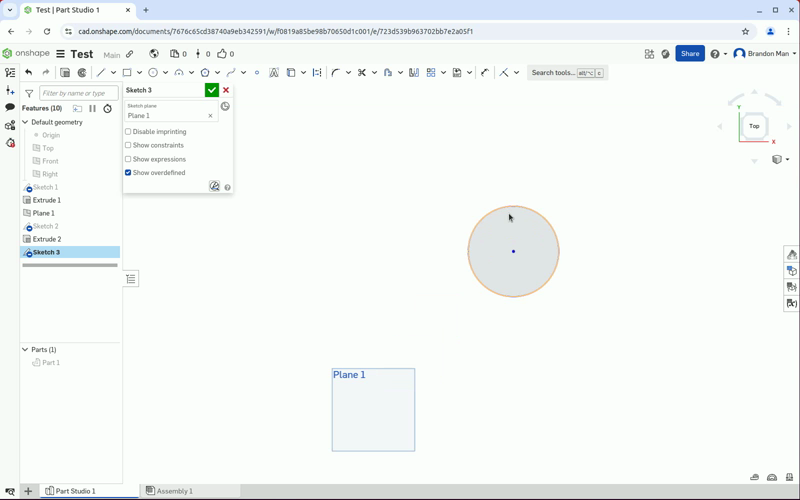
scroll(6)
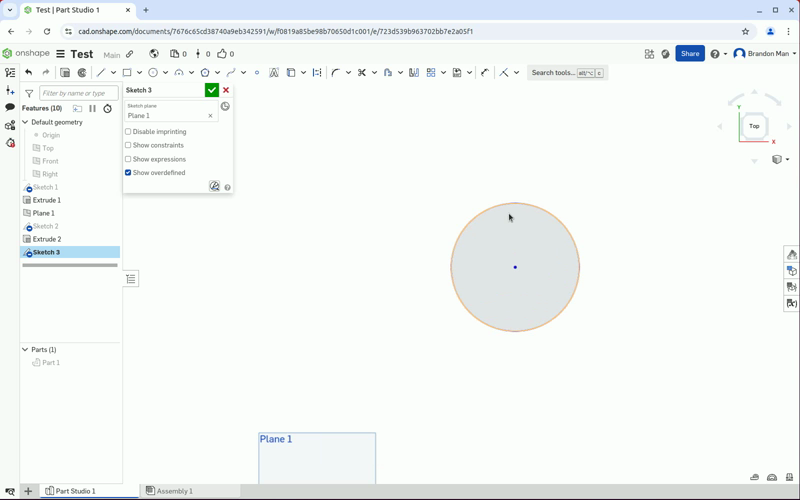
scroll(6)
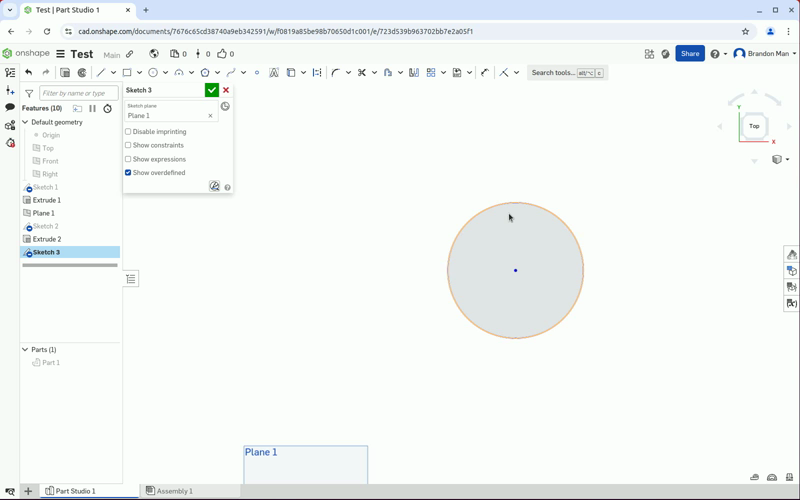
scroll(6)
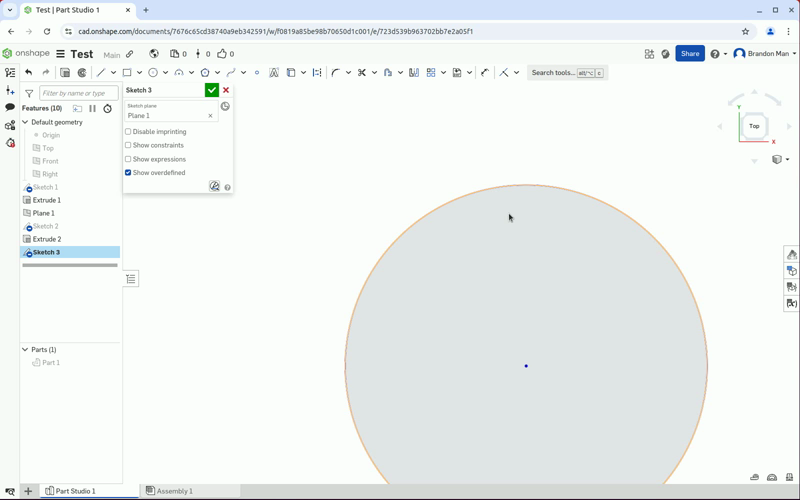
click(509, 213)
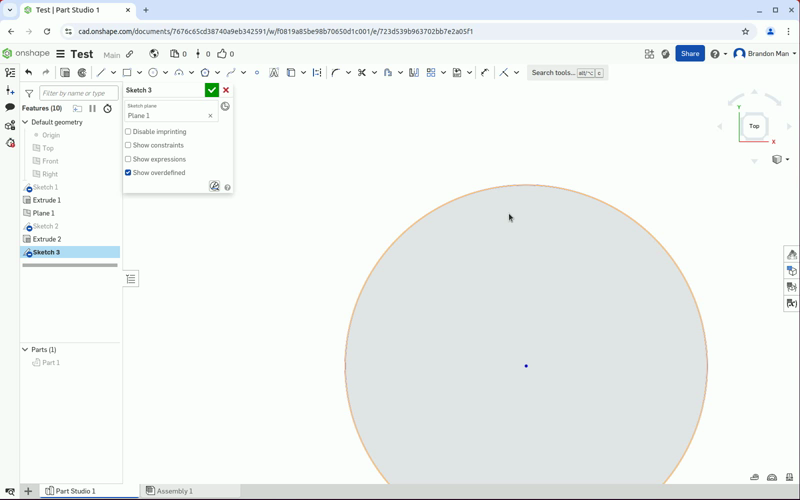
scroll(-6)
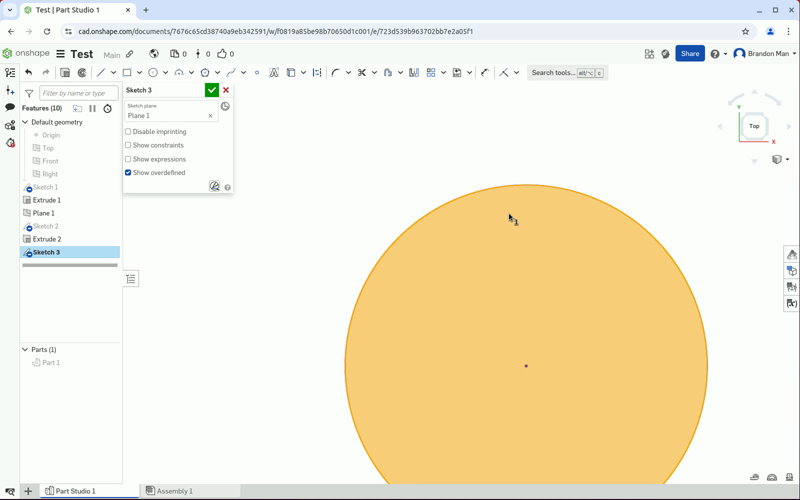
scroll(-6)
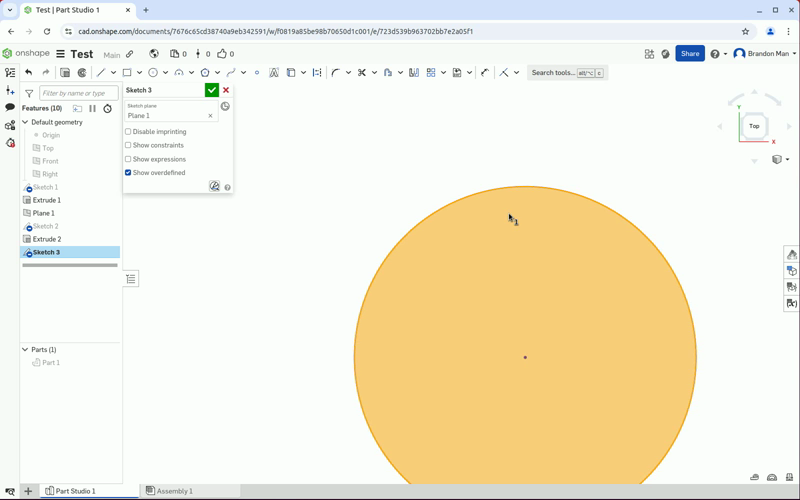
scroll(-6)
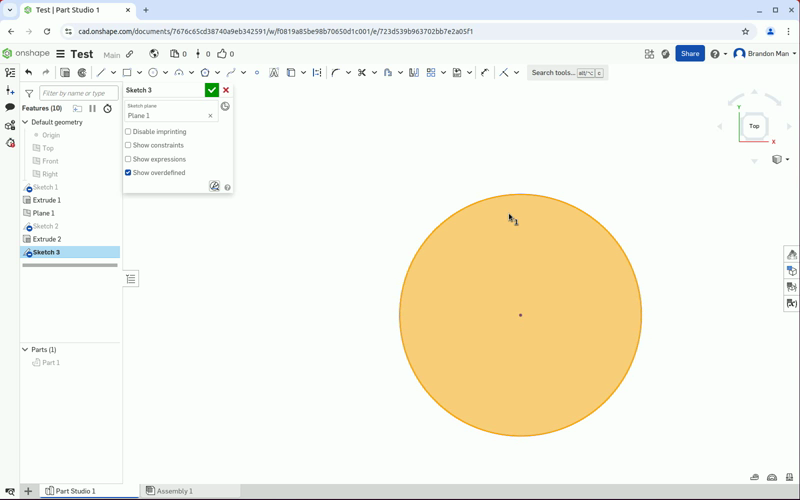
scroll(-6)
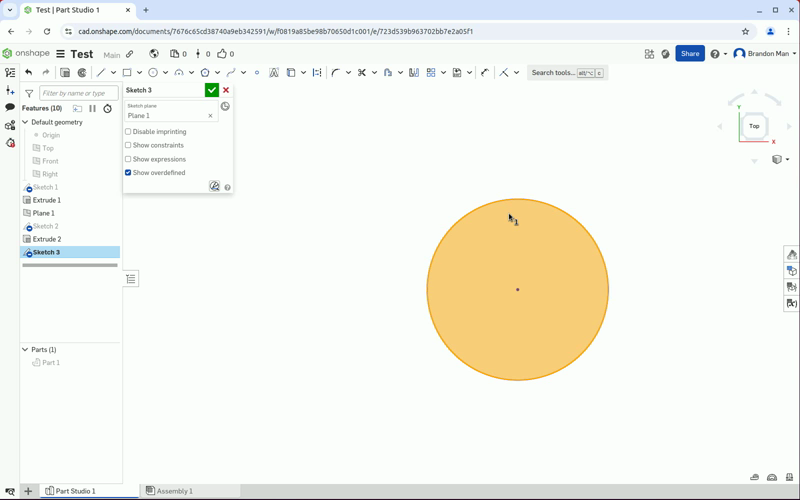
scroll(-6)
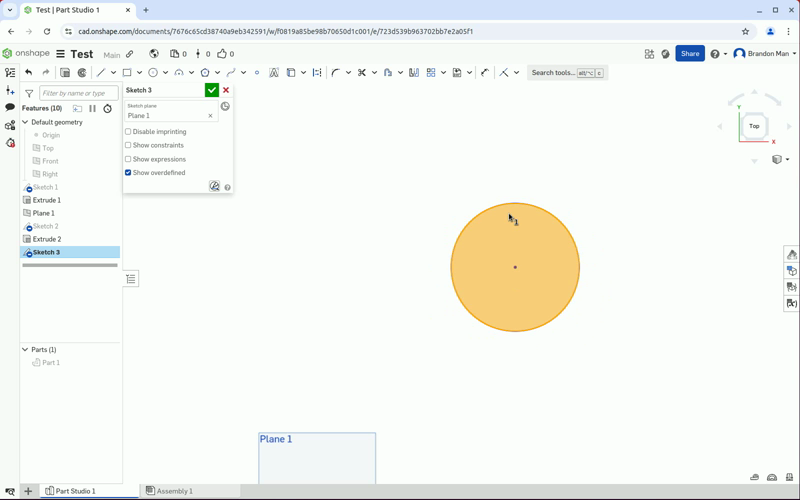
scroll(-6)
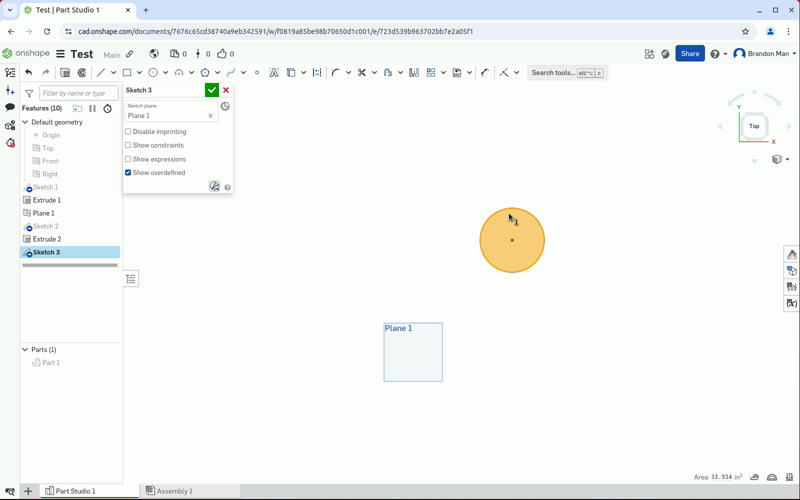
scroll(-6)
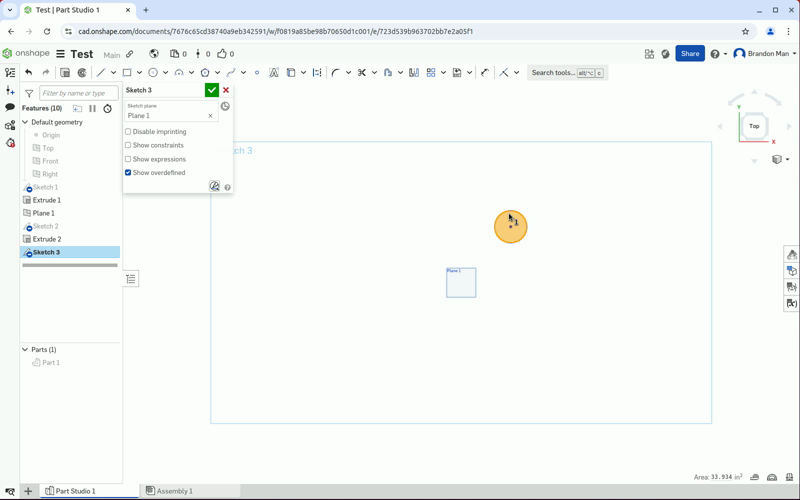
mouse_move(73, 352)
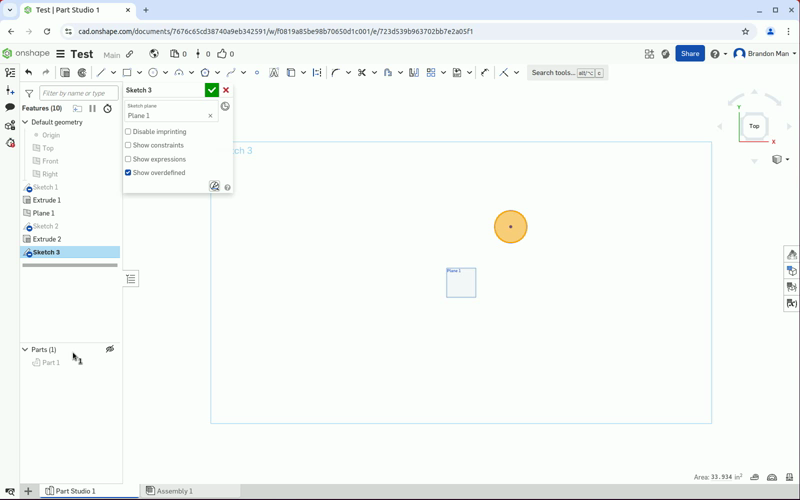
key(shift+y)
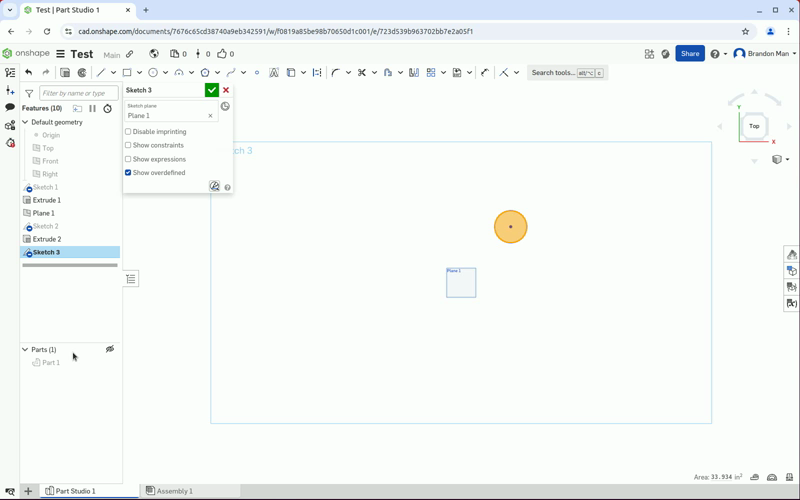
key(shift+e)
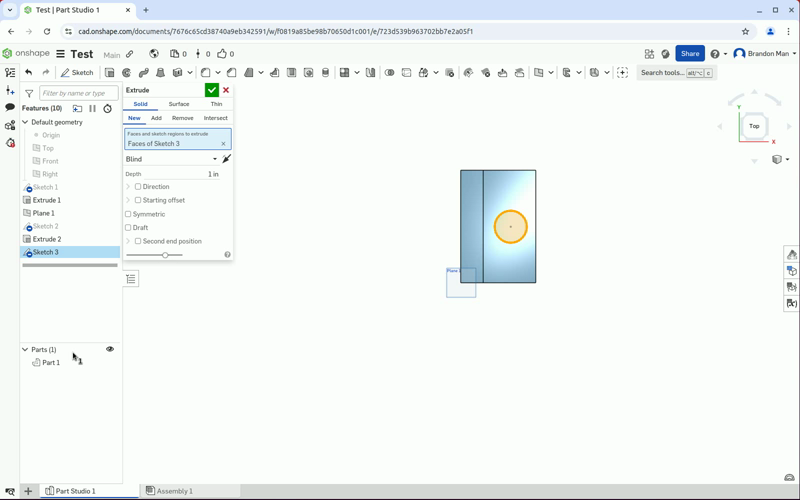
mouse_move(143, 106)
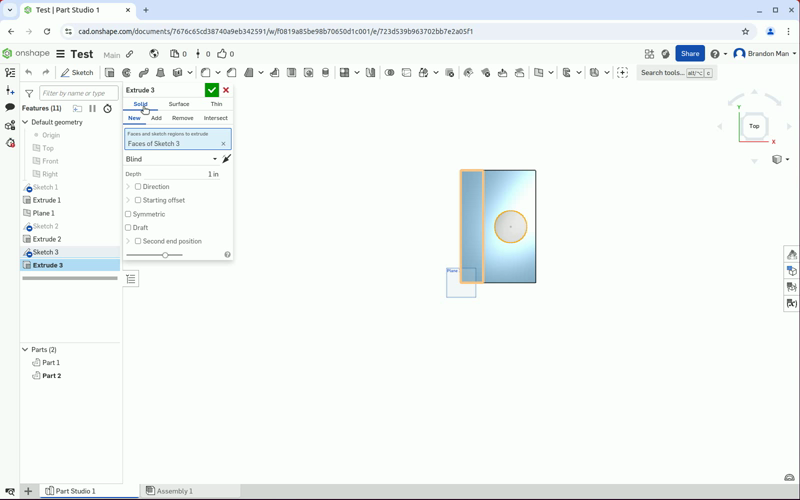
click(143, 106)
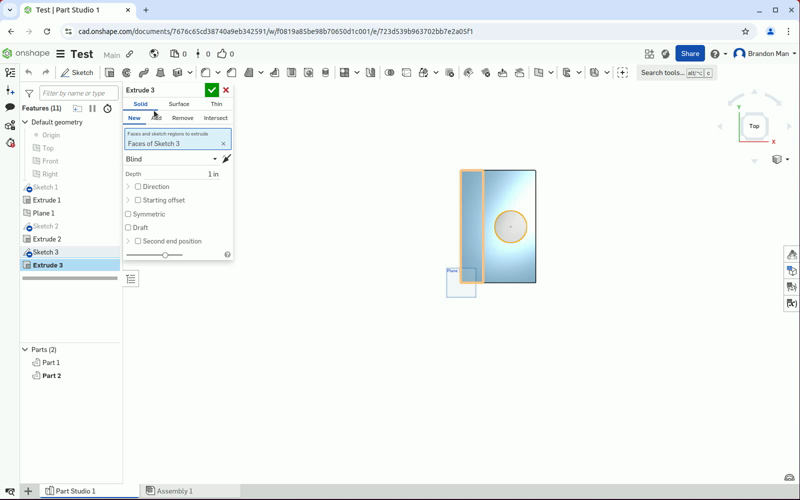
mouse_move(186, 120)
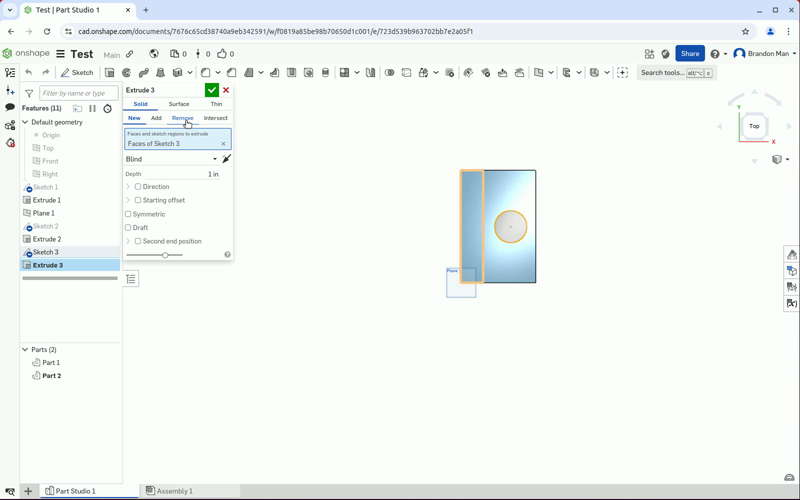
click(186, 120)
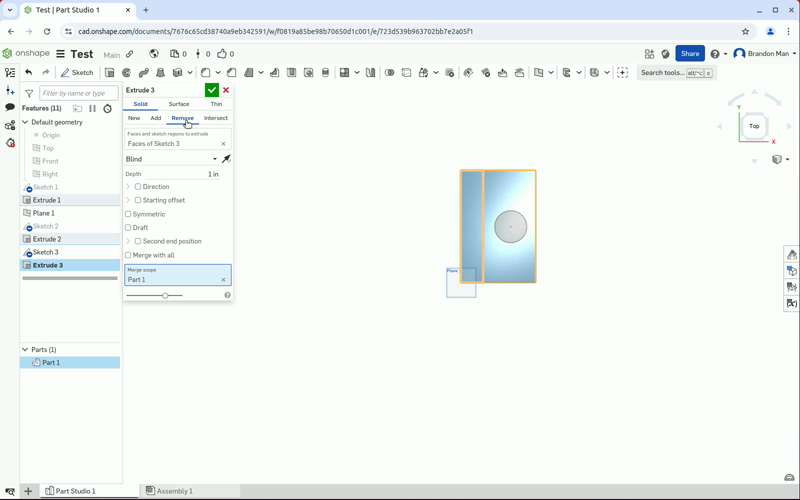
key(tab, 4)
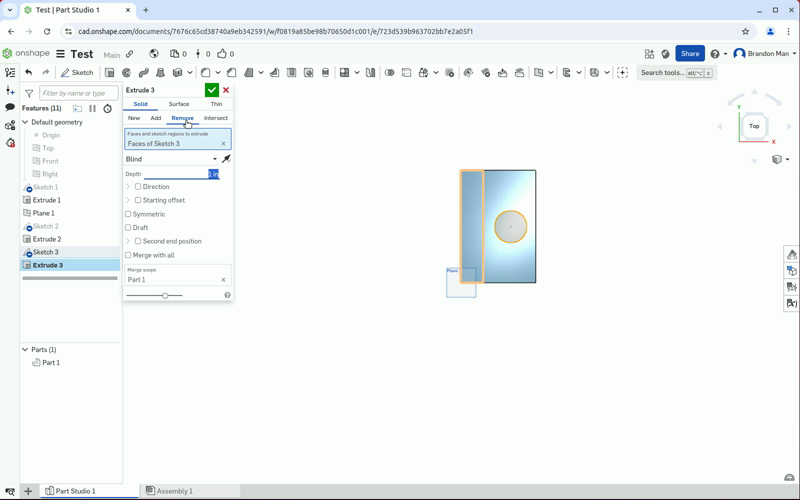
text(30.811)
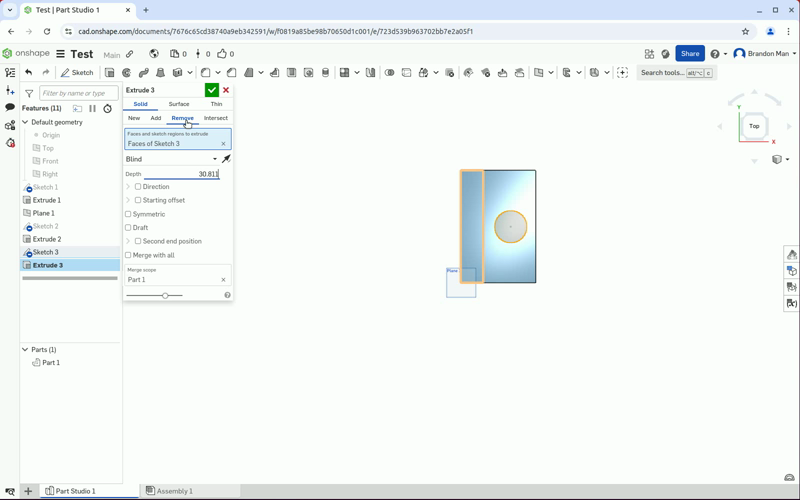
key(tab, 6)
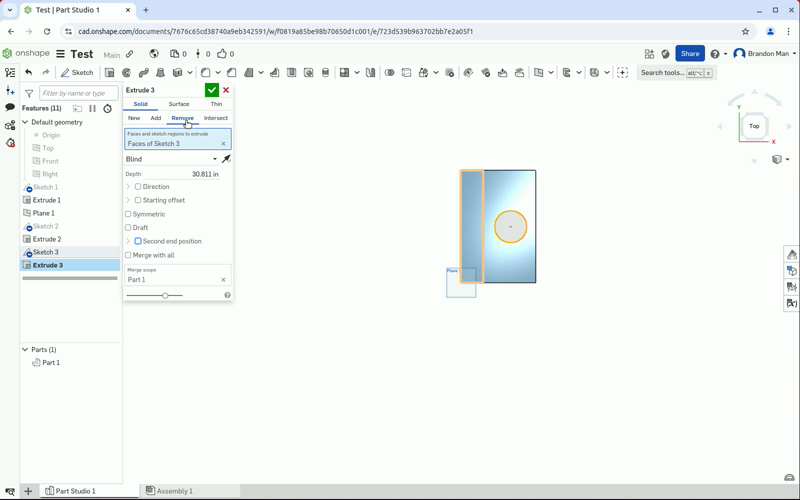
key(space)
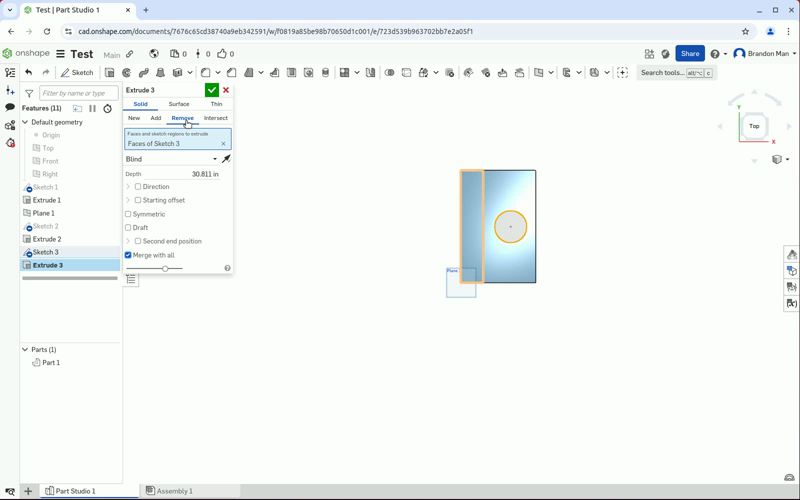
key(enter)
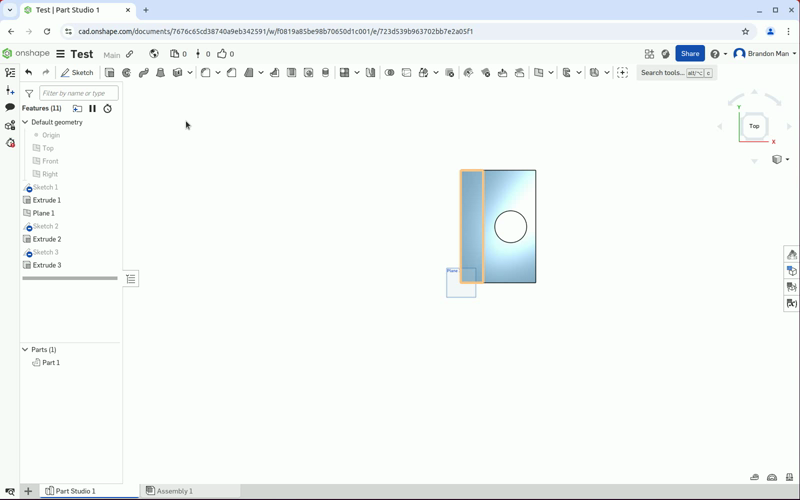
key(shift+h)
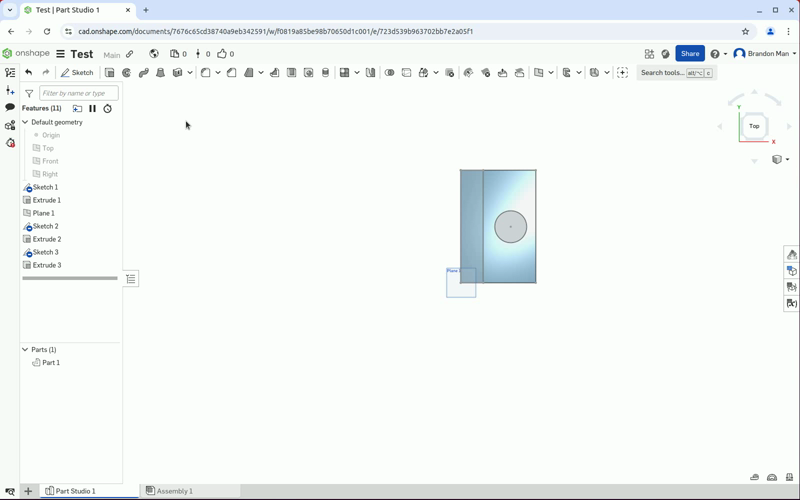
key(shift+h)
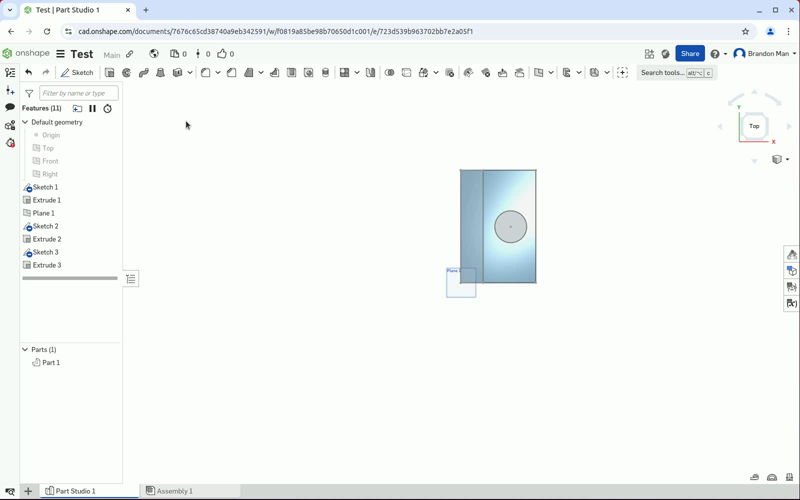
key(shift+7)
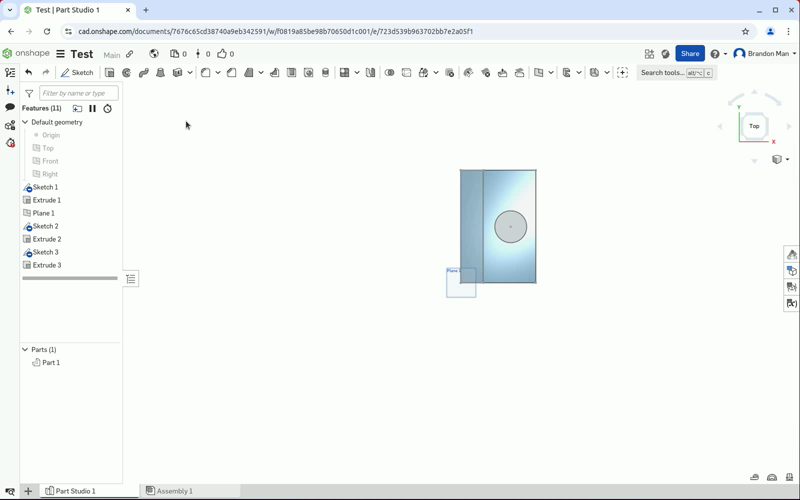
key(up, 3)
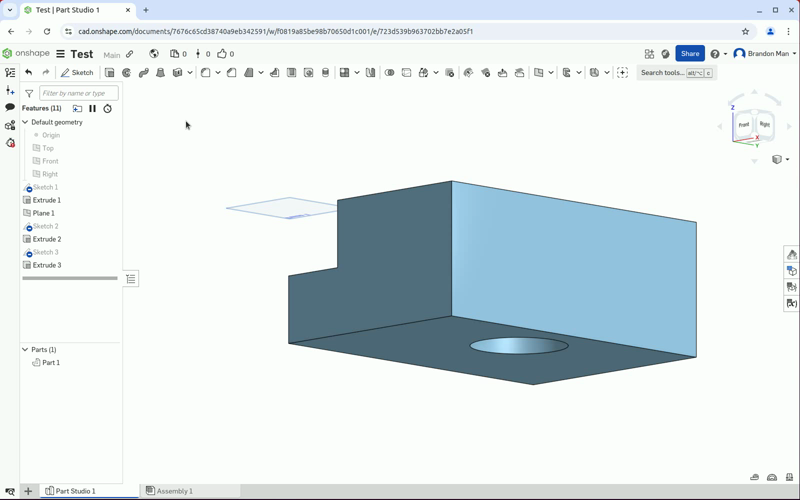
key(left, 3)
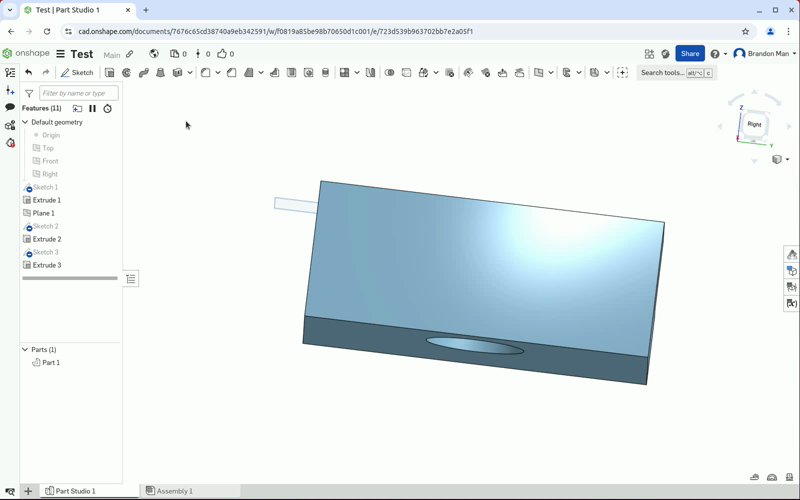
key(right, 3)
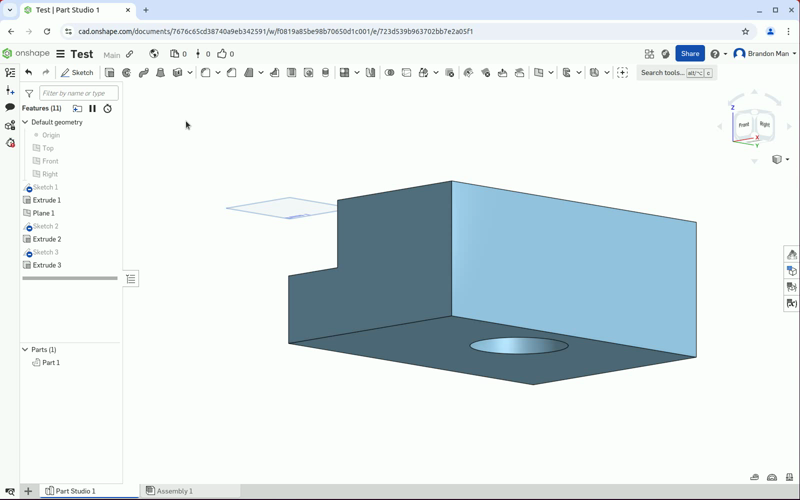
key(down, 3)
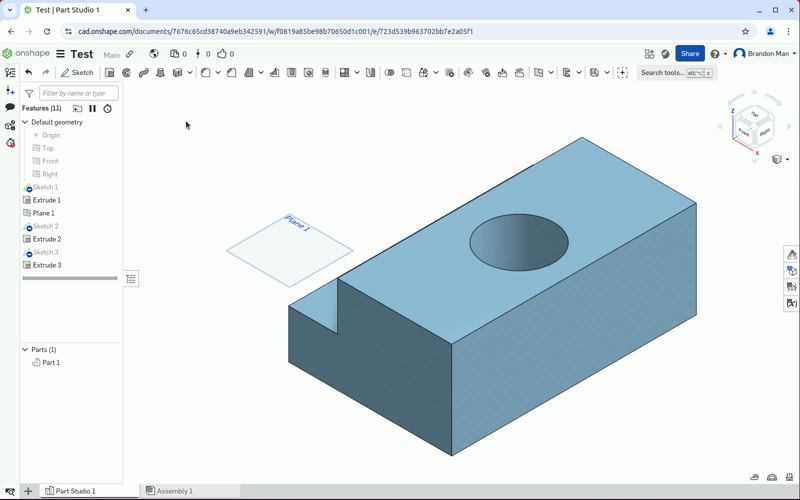
mouse_move(73, 189)
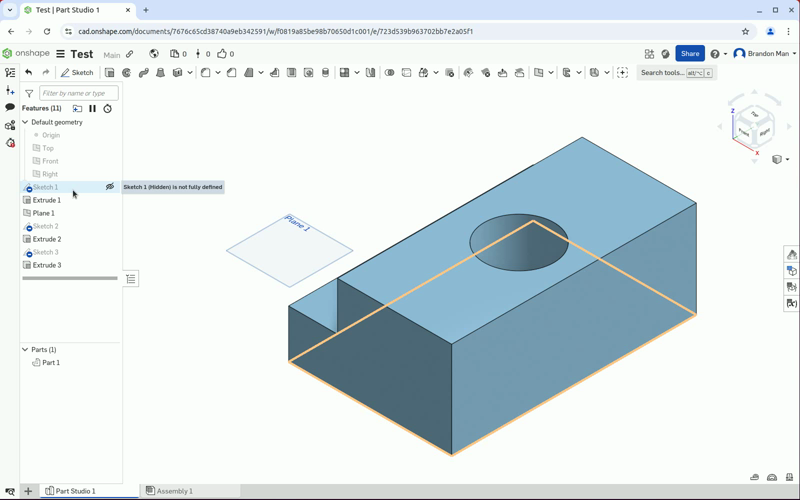
click(73, 189)